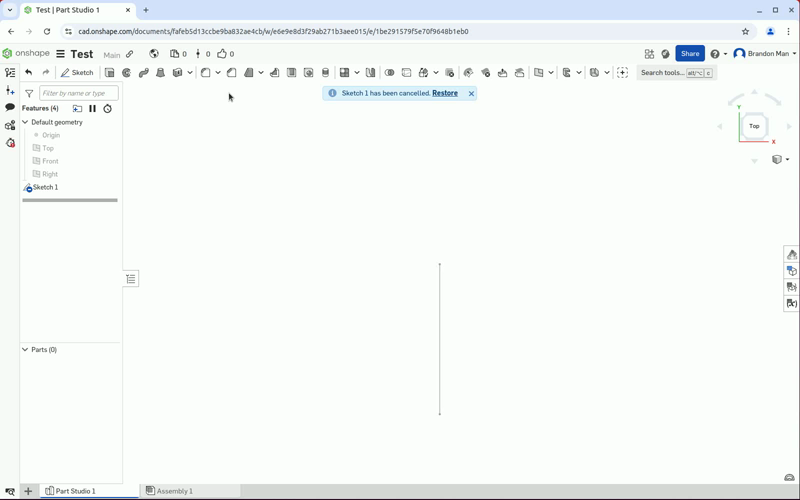
key(shift+h)
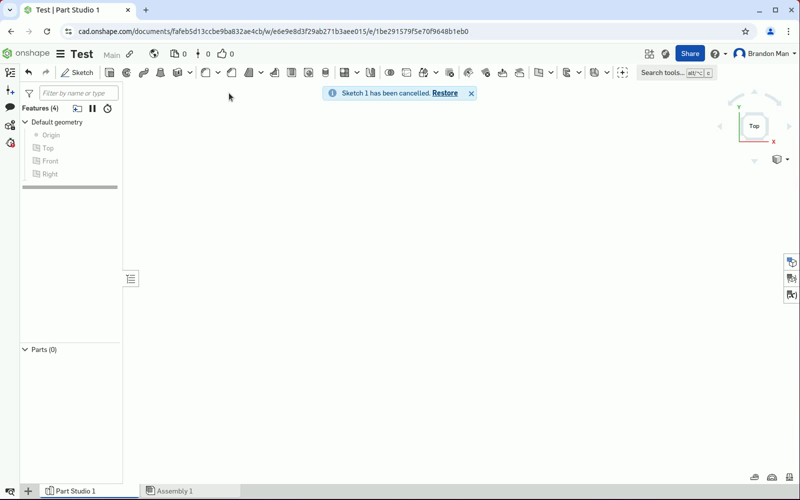
mouse_move(73, 352)
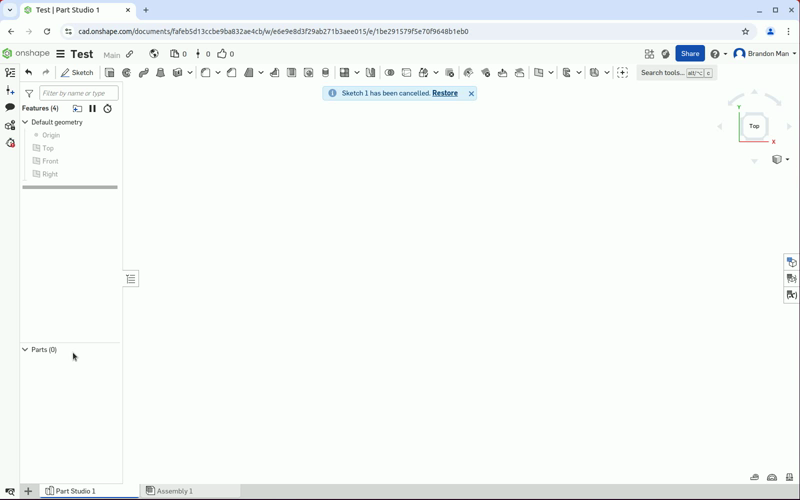
key(y)
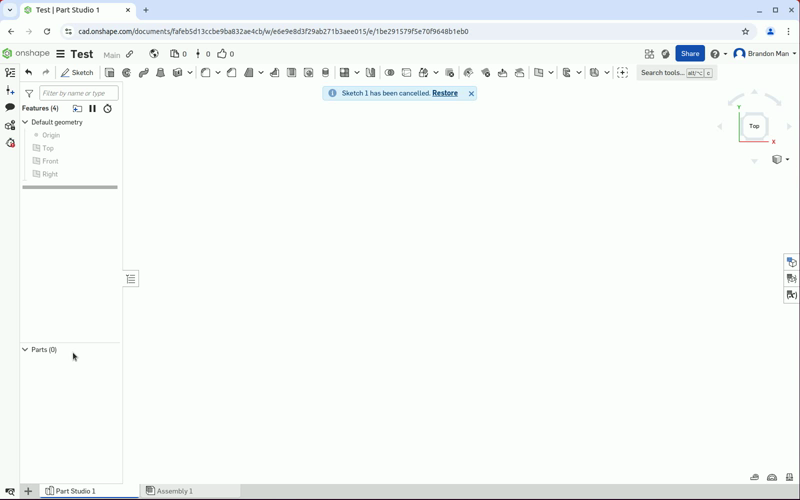
key(shift+p)
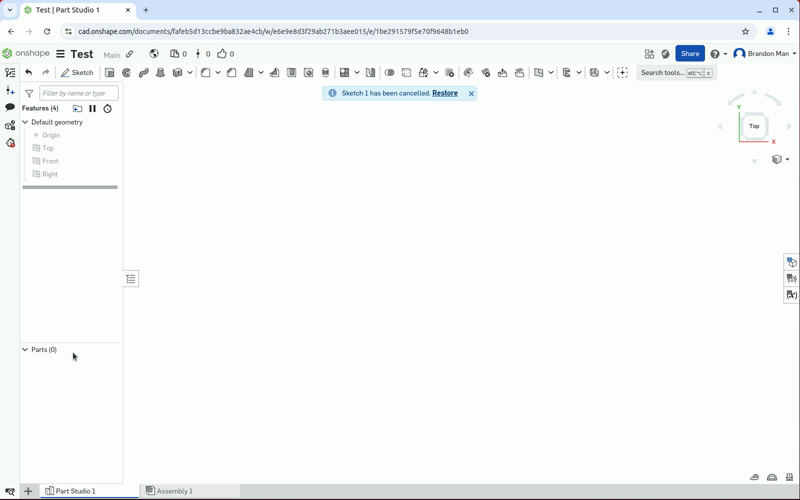
key(space)
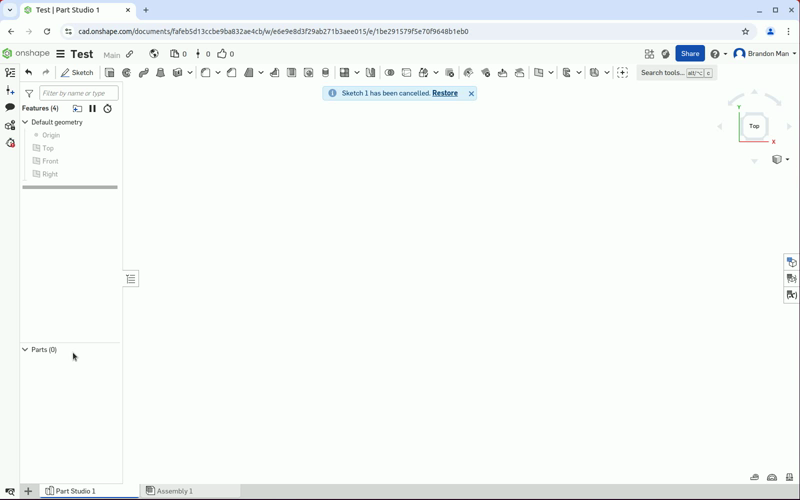
key_down(shift)
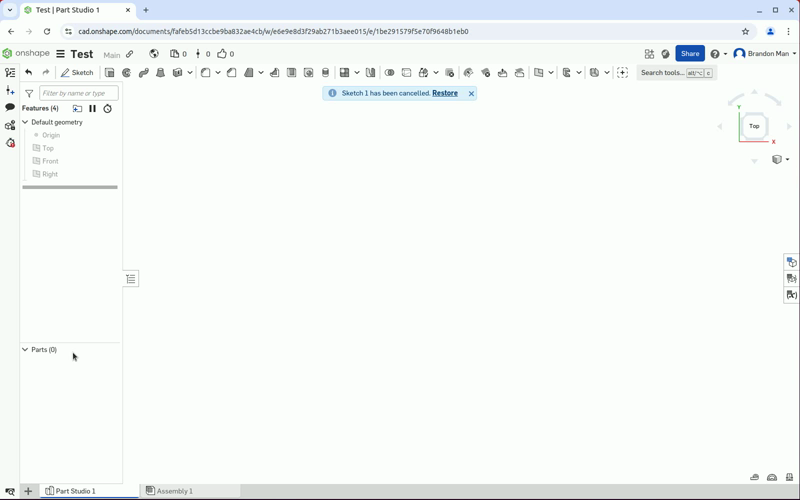
key(up)
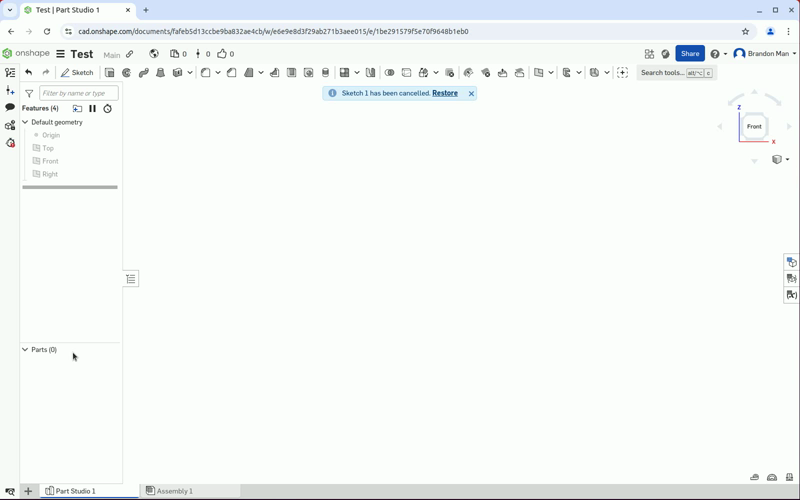
key_up(shift)
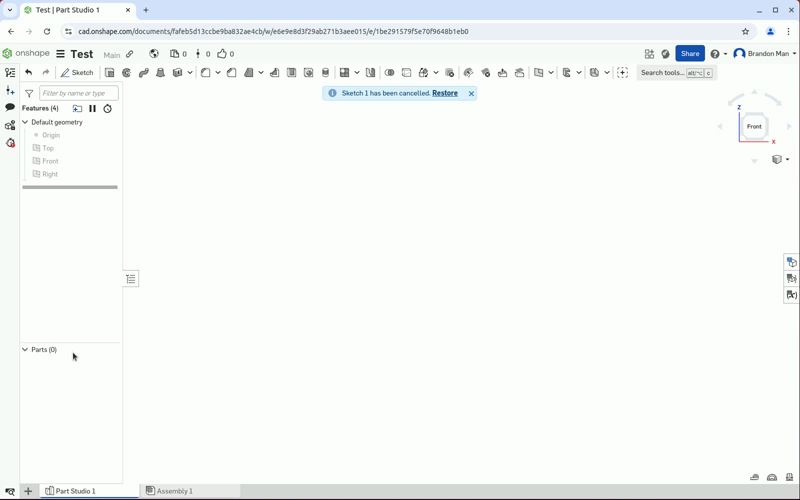
mouse_move(73, 352)
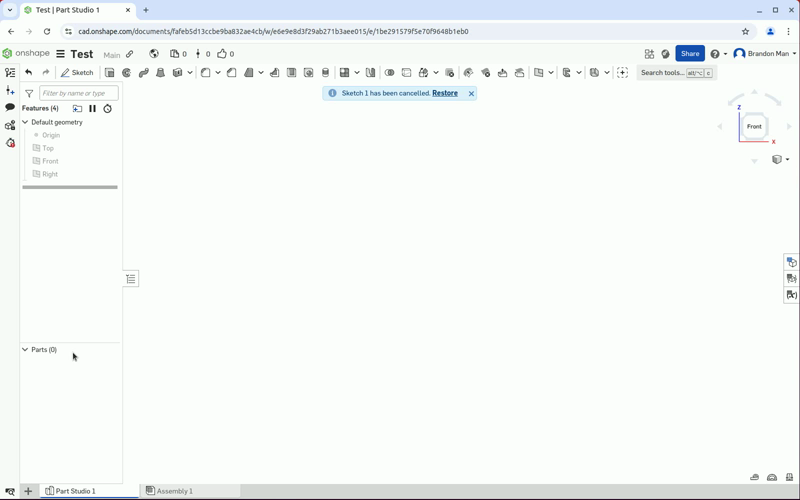
key(shift+y)
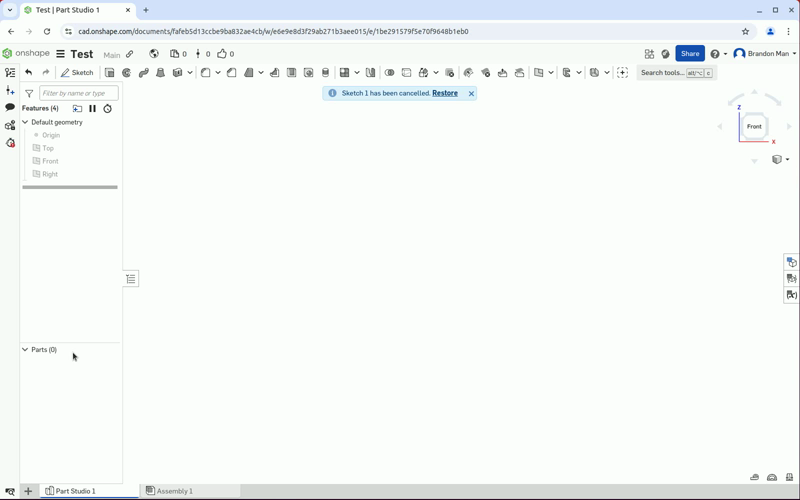
key(shift+s)
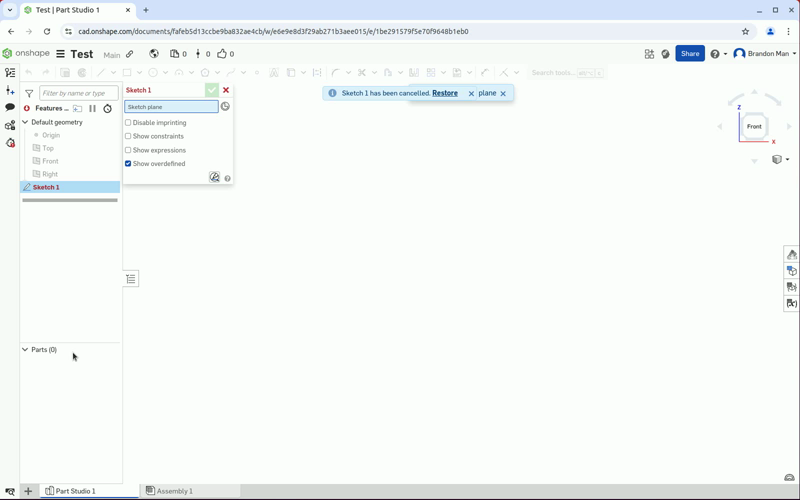
mouse_move(73, 163)
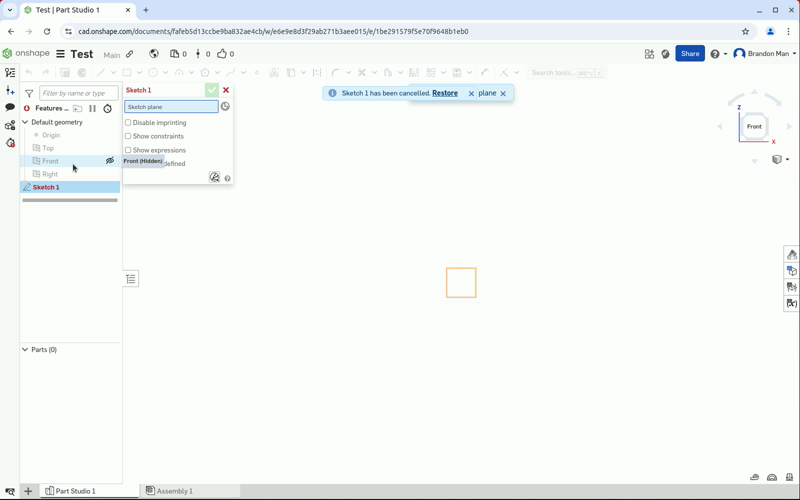
click(73, 163)
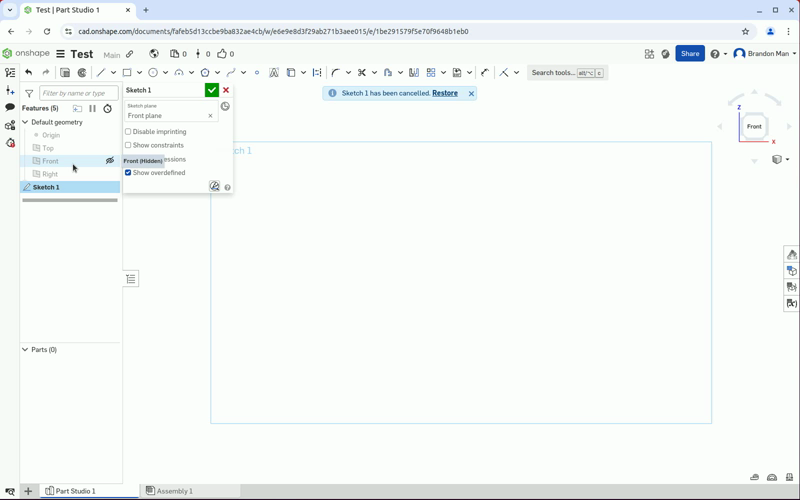
mouse_move(73, 352)
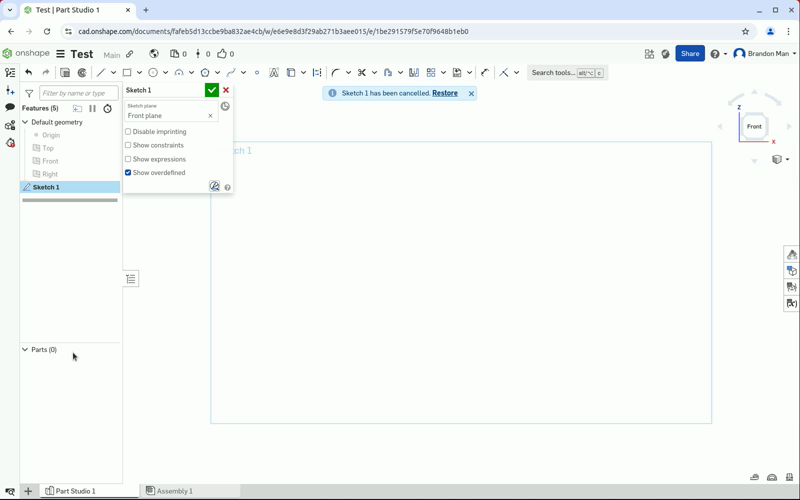
key(y)
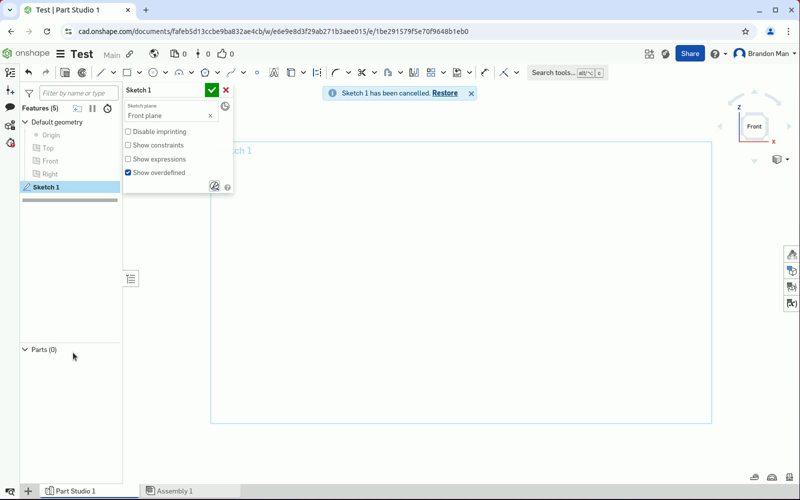
key(l)
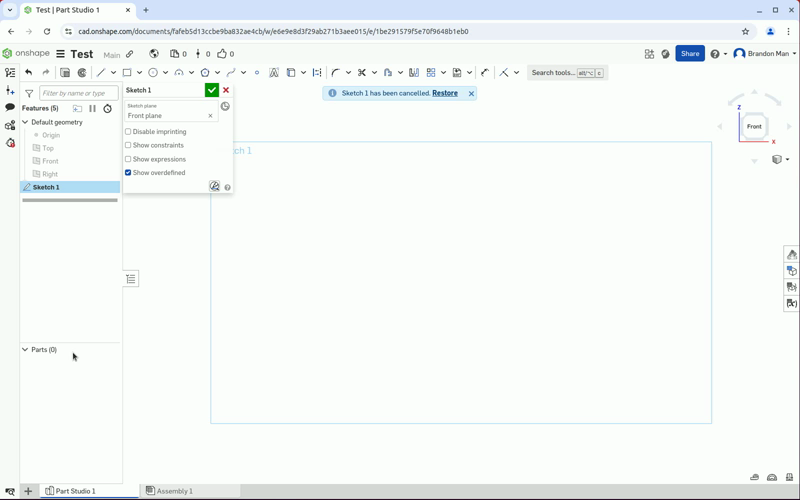
key_down(shift)
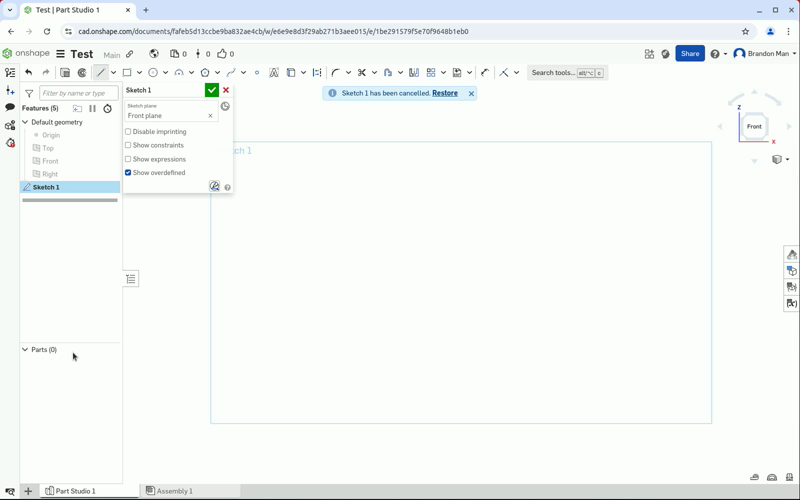
mouse_move(431, 314)
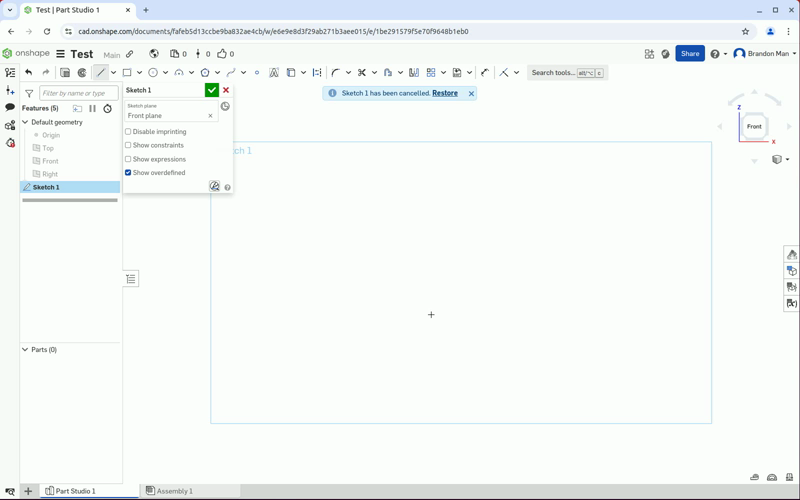
click(431, 314)
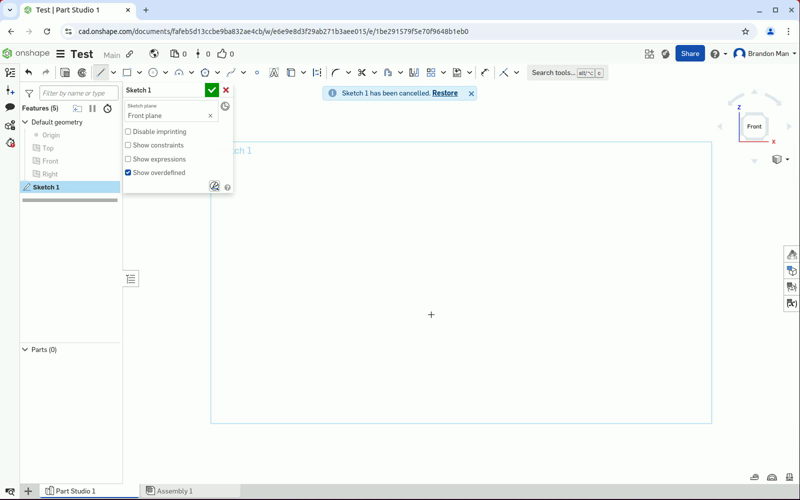
key_up(shift)
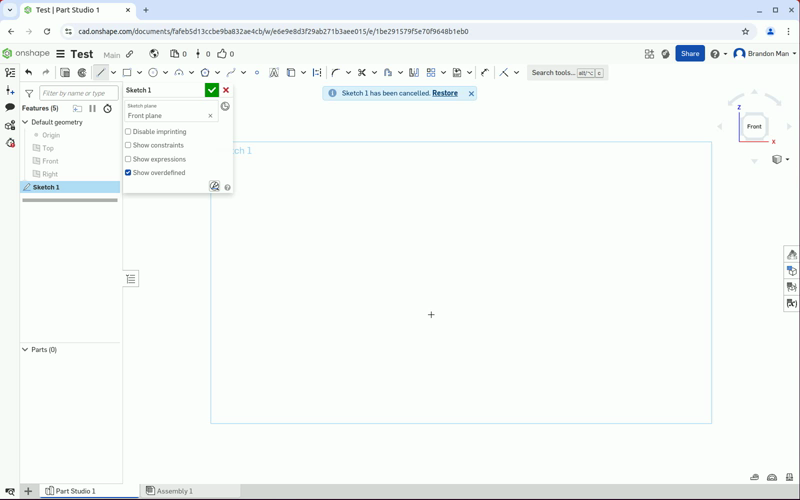
key_down(shift)
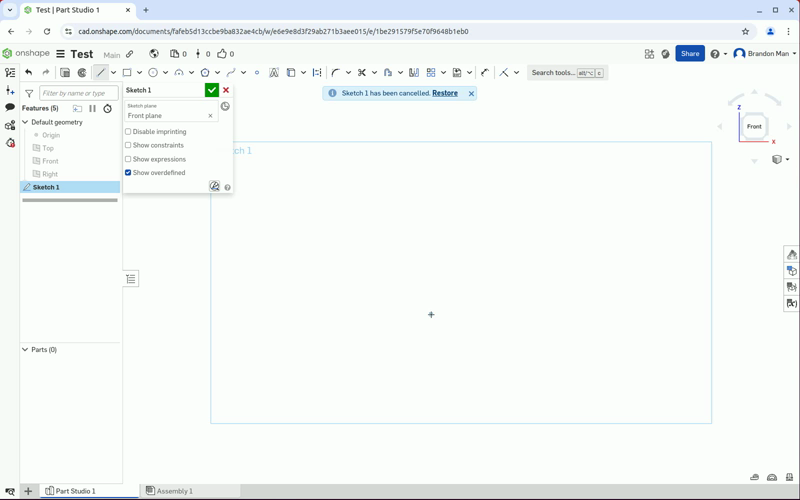
mouse_move(461, 314)
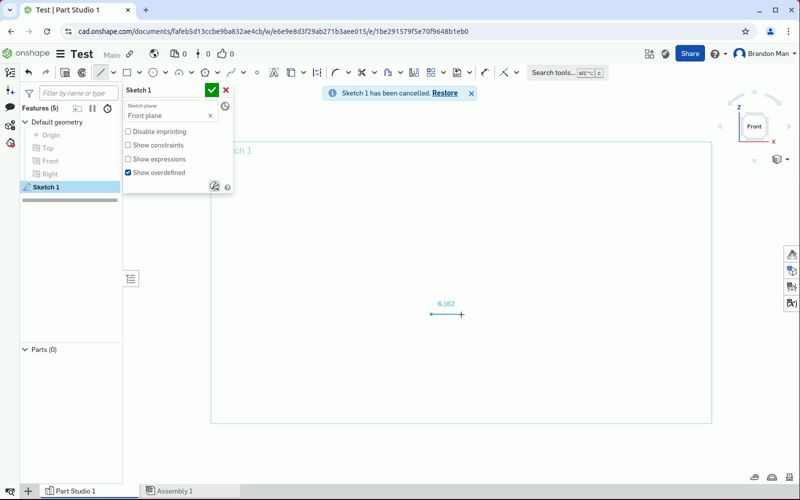
mouse_move(480, 314)
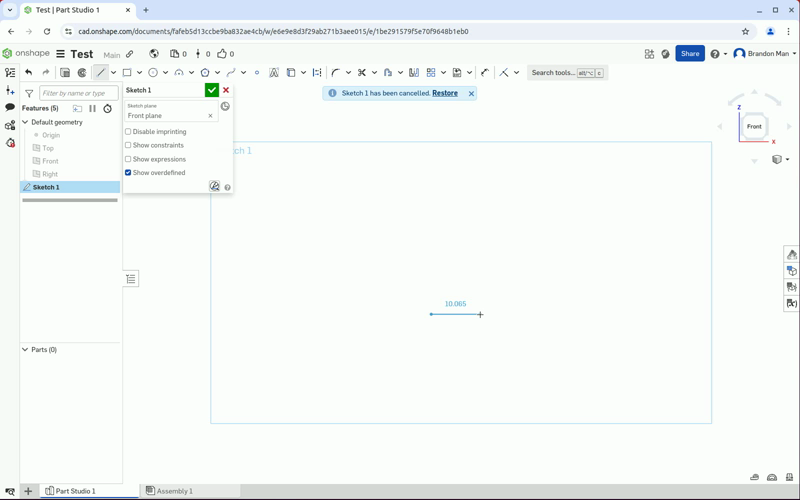
click(480, 314)
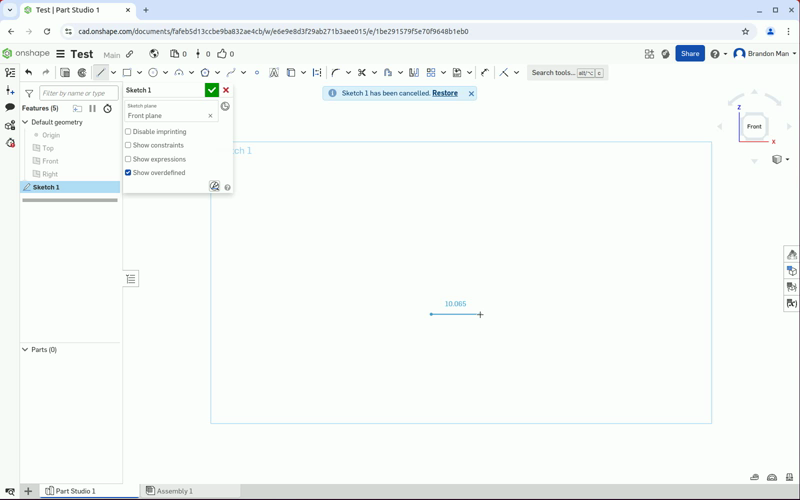
key_up(shift)
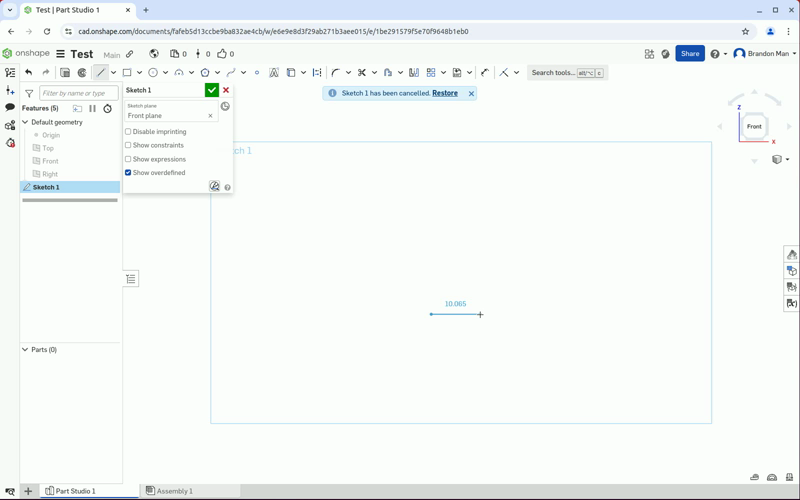
key_down(shift)
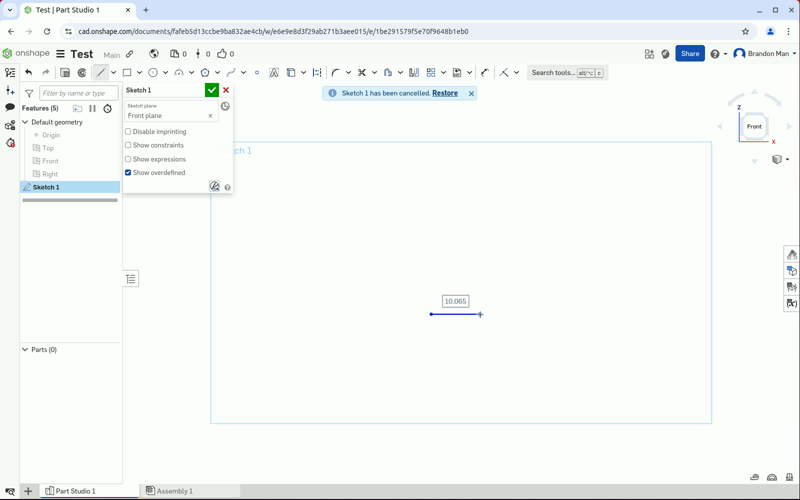
mouse_move(480, 237)
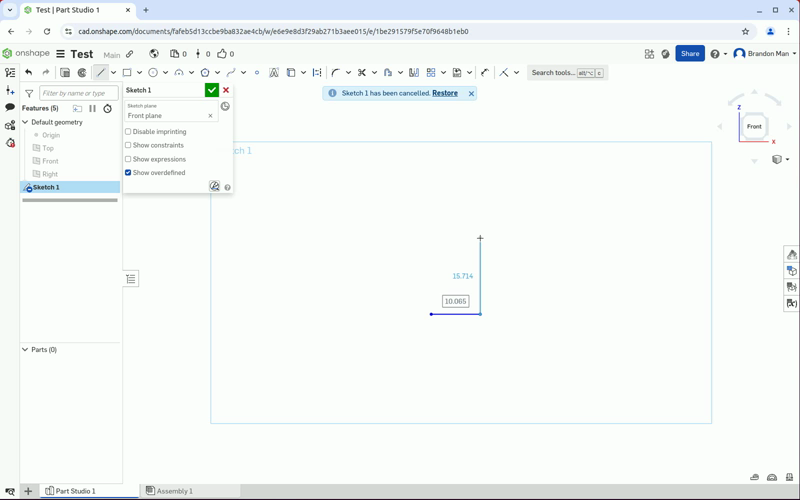
click(480, 237)
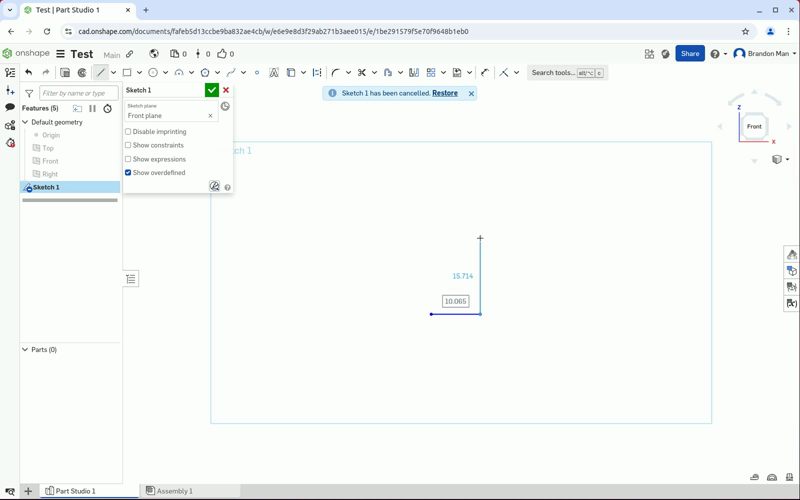
key_up(shift)
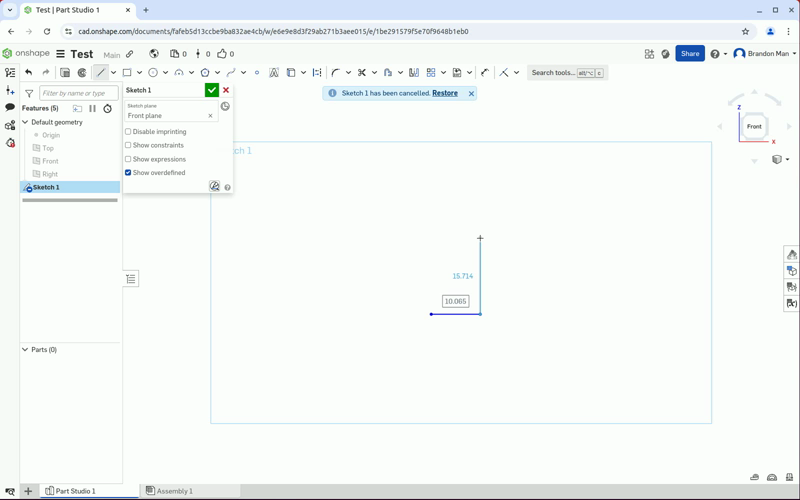
key_down(shift)
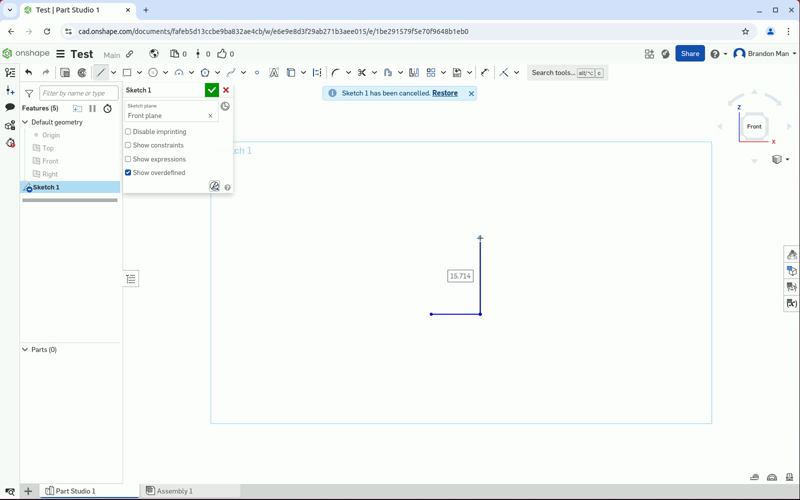
mouse_move(510, 237)
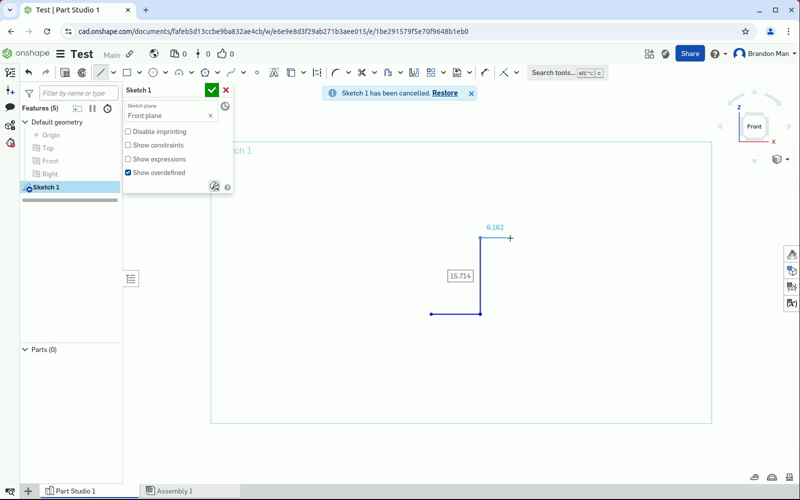
mouse_move(431, 237)
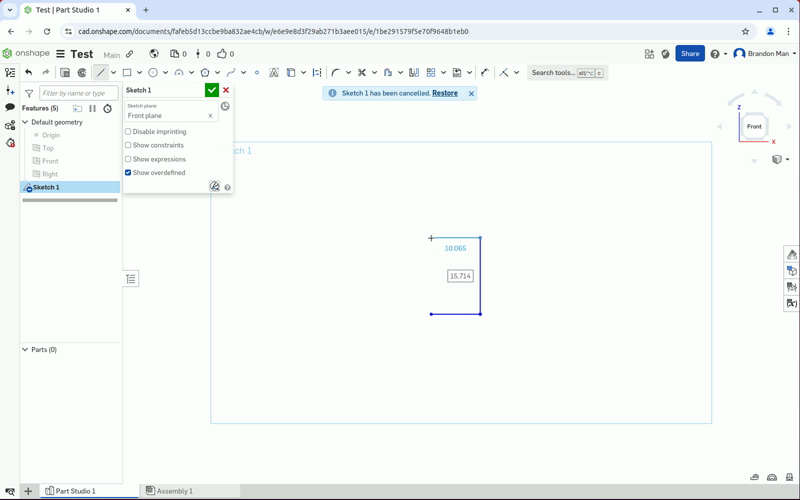
click(431, 237)
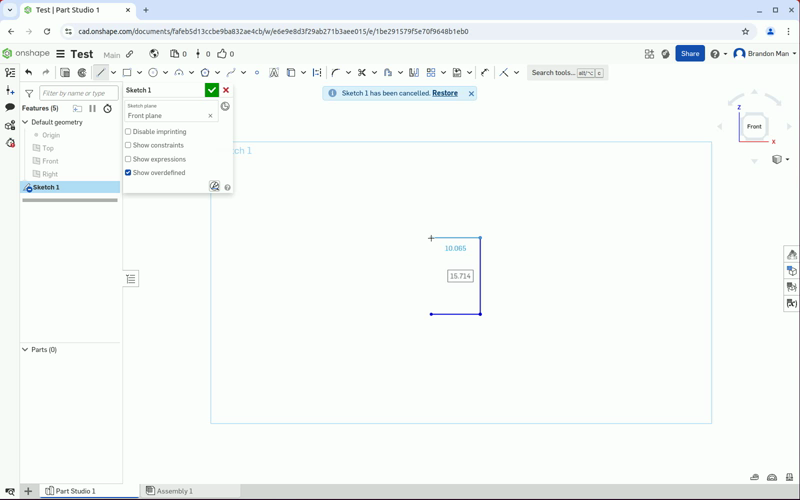
key_up(shift)
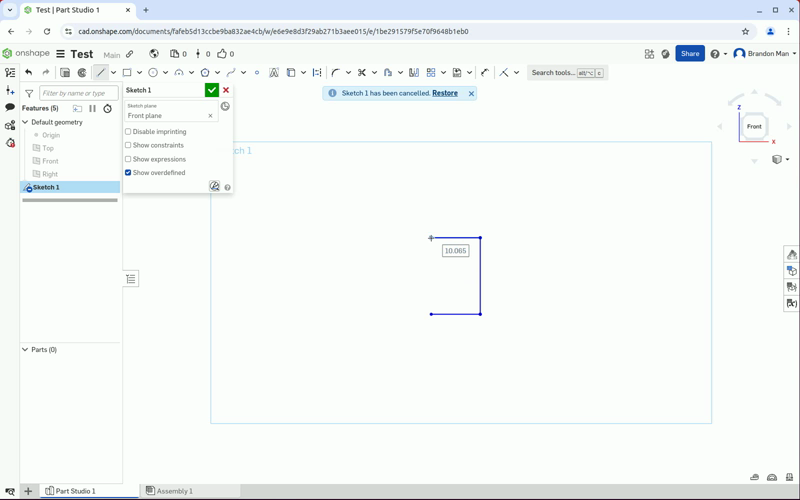
key_down(shift)
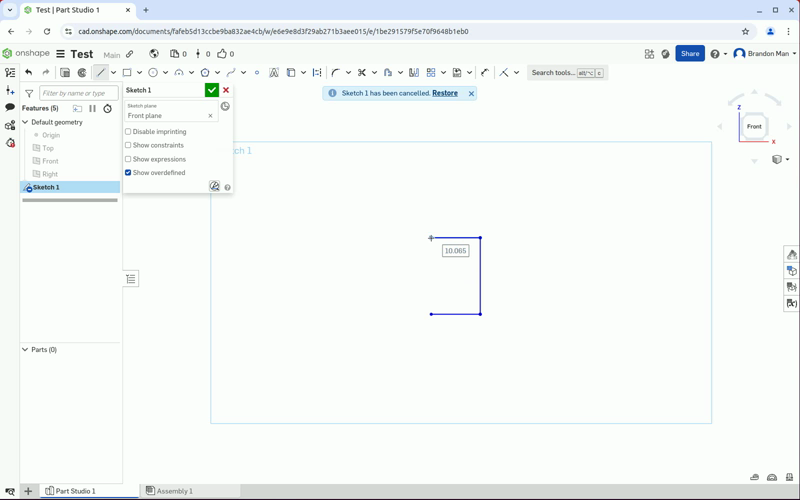
mouse_move(431, 314)
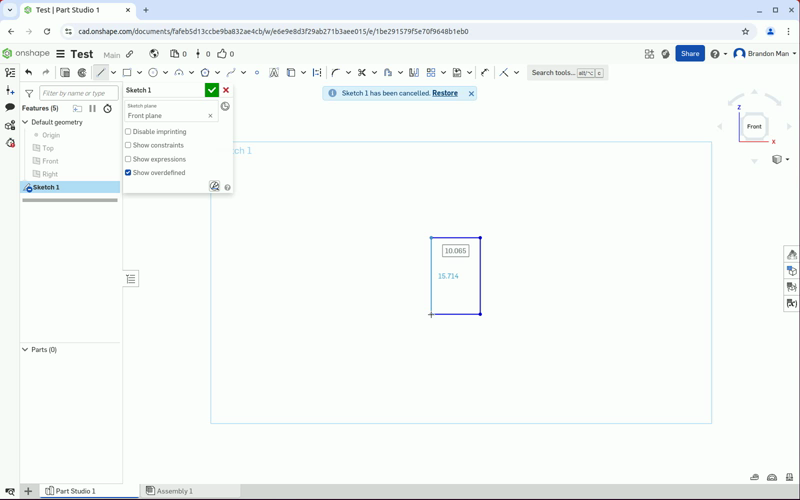
key_up(shift)
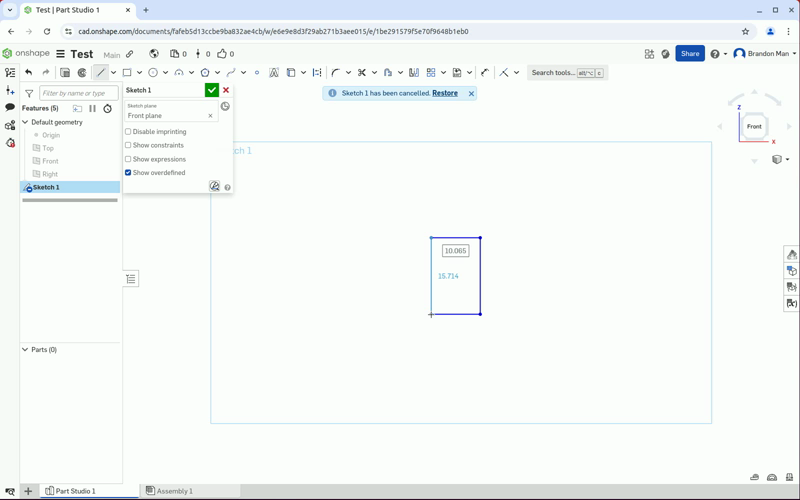
click(431, 314)
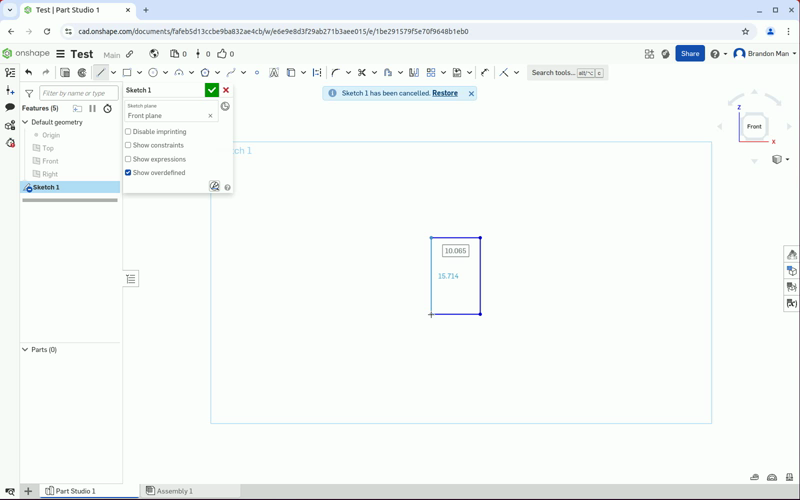
key(esc)
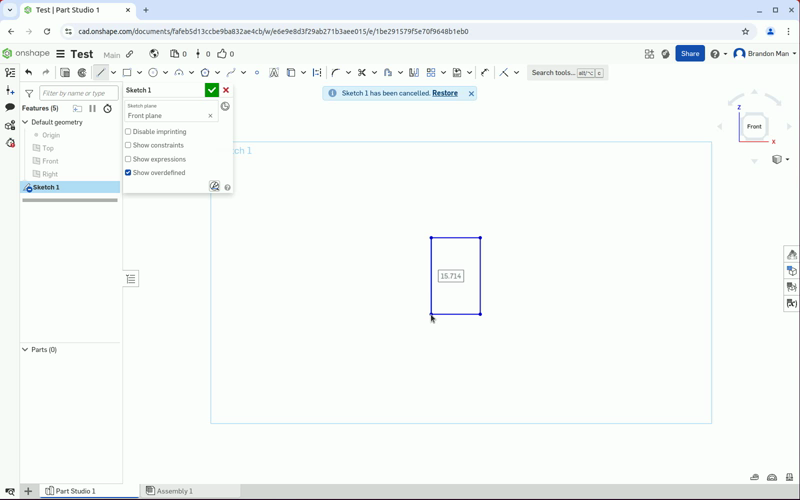
mouse_move(456, 298)
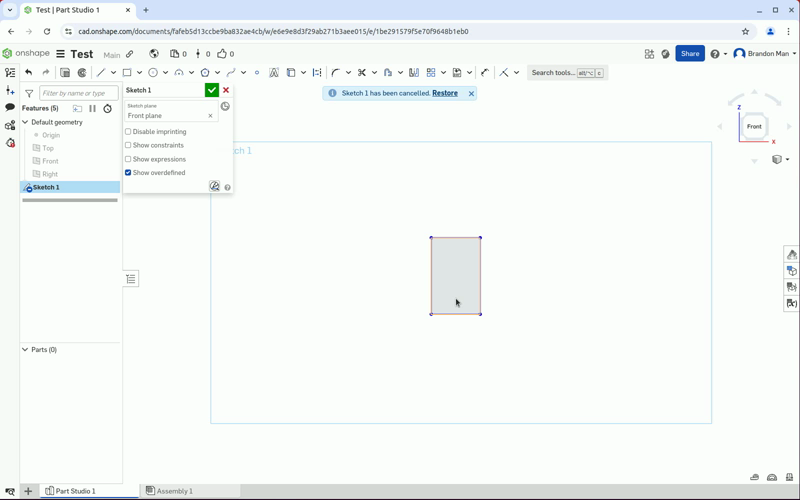
click(456, 298)
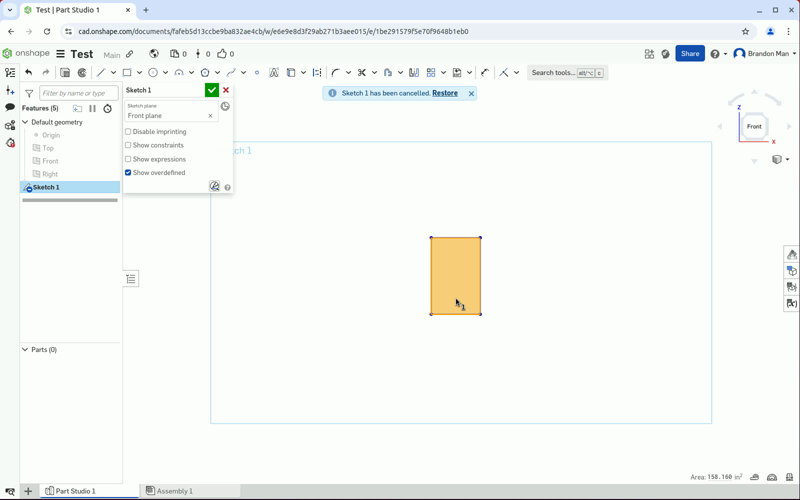
mouse_move(73, 352)
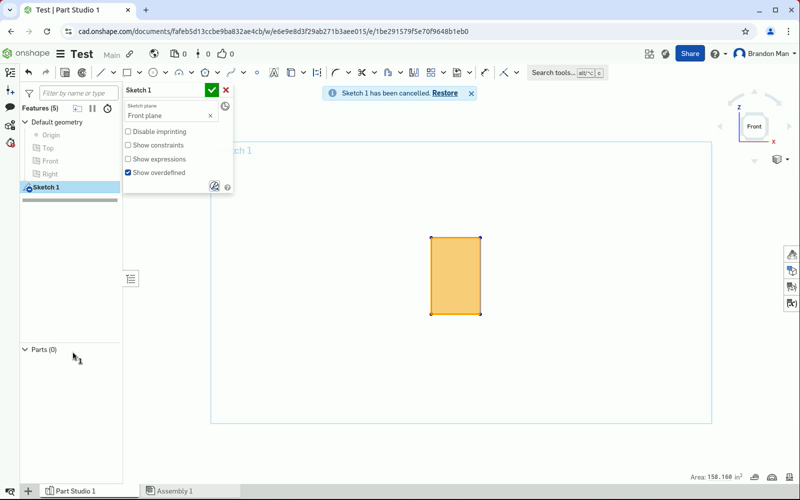
key(shift+y)
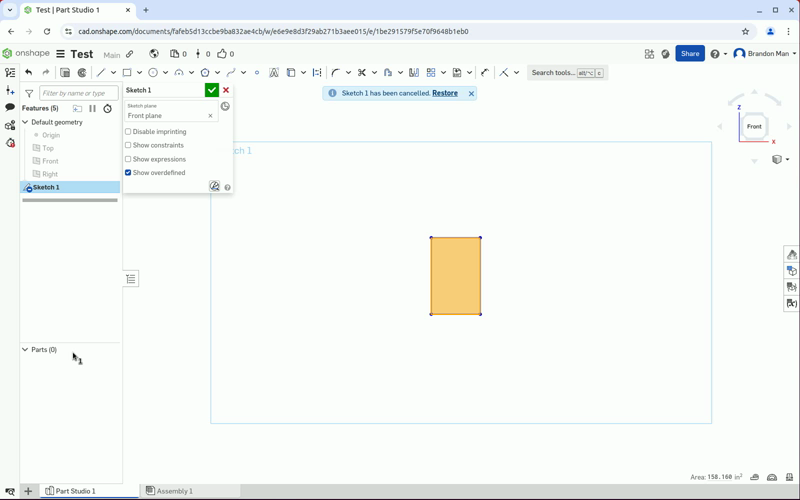
key(shift+e)
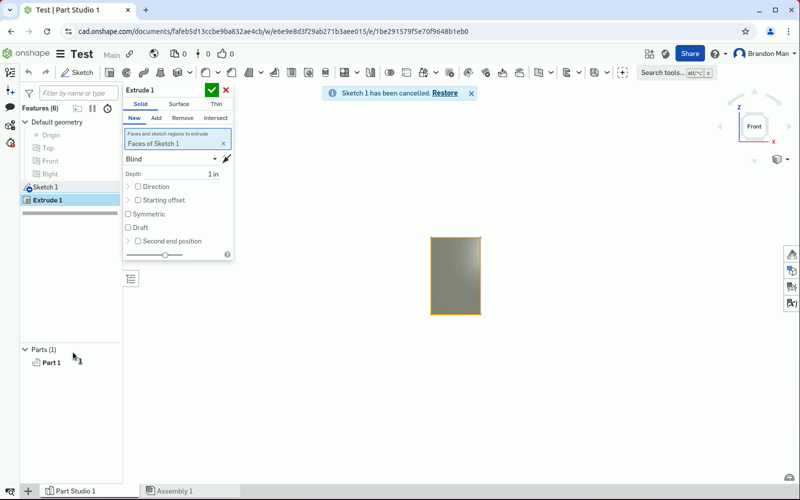
mouse_move(143, 106)
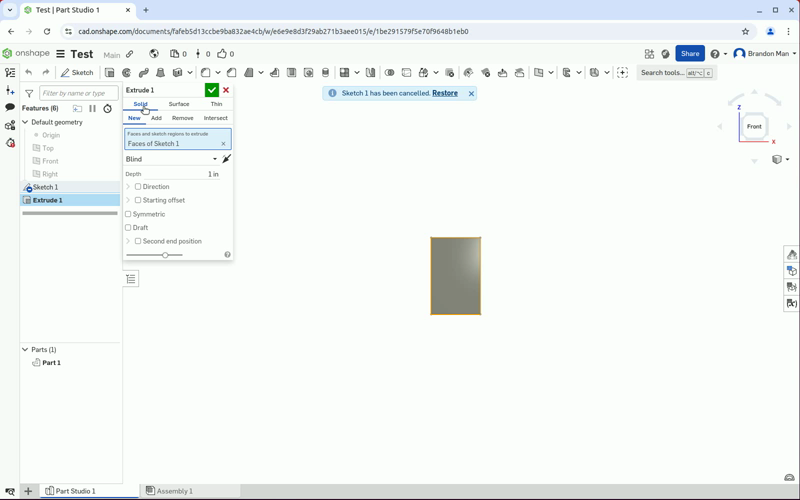
click(143, 106)
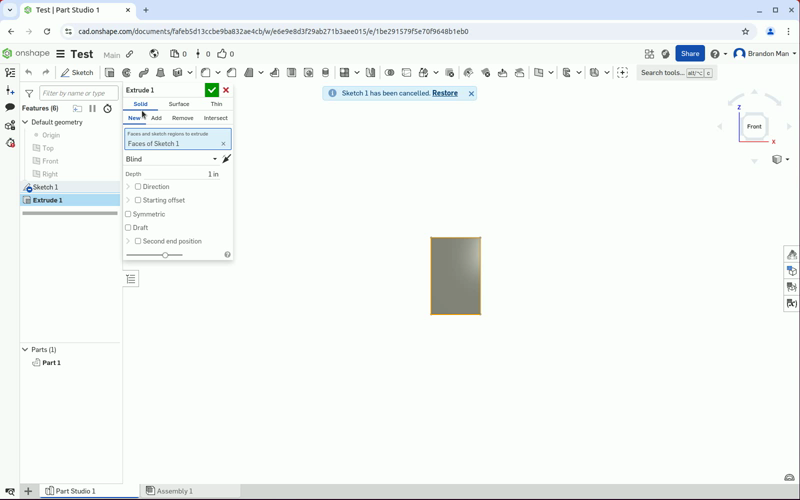
mouse_move(137, 120)
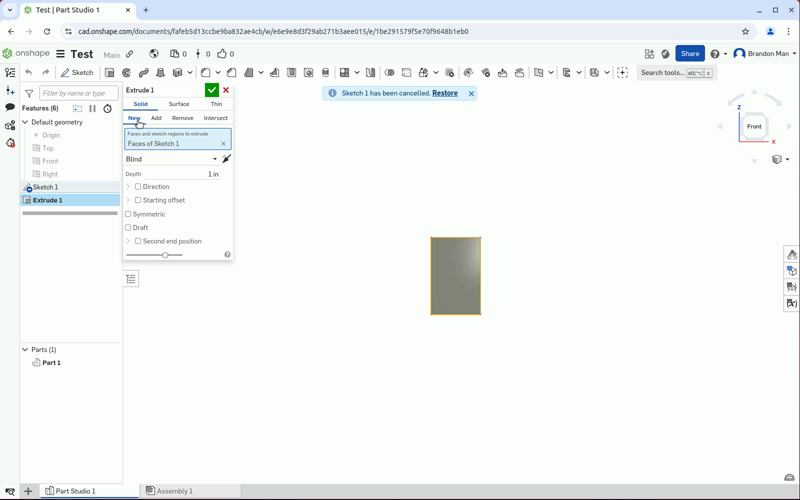
click(137, 120)
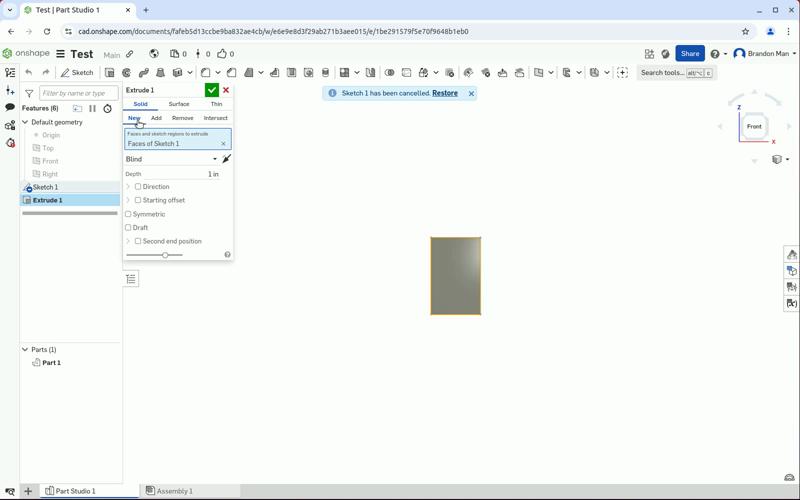
key(tab, 4)
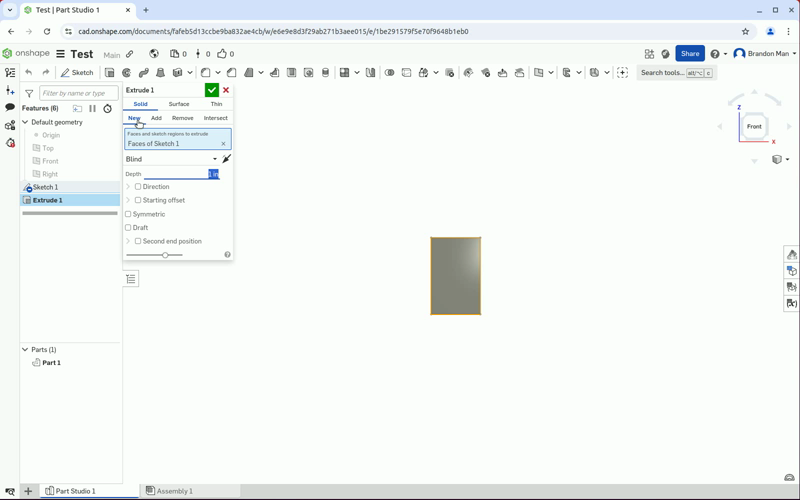
text(23.108)
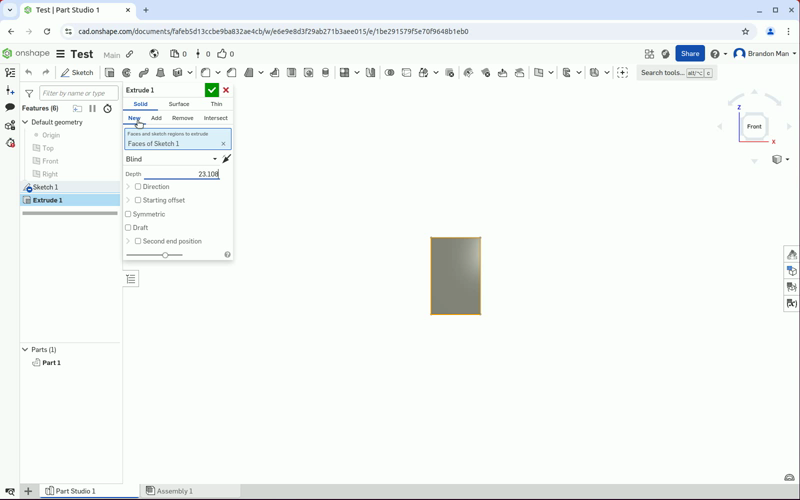
key(enter)
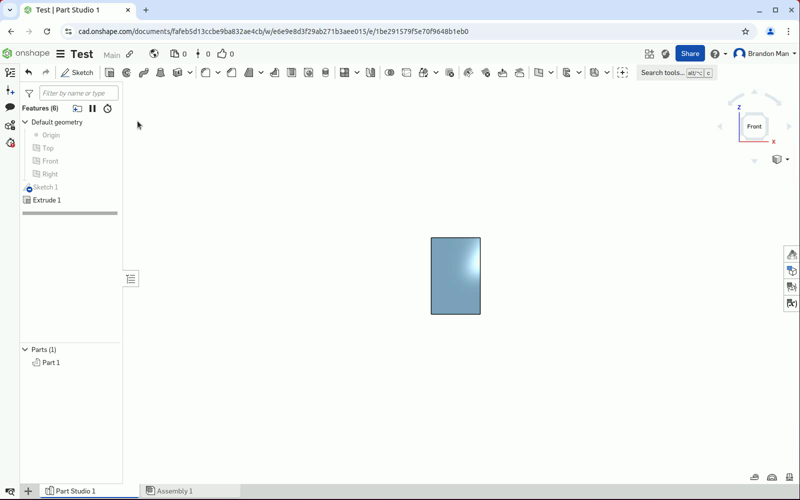
key(shift+h)
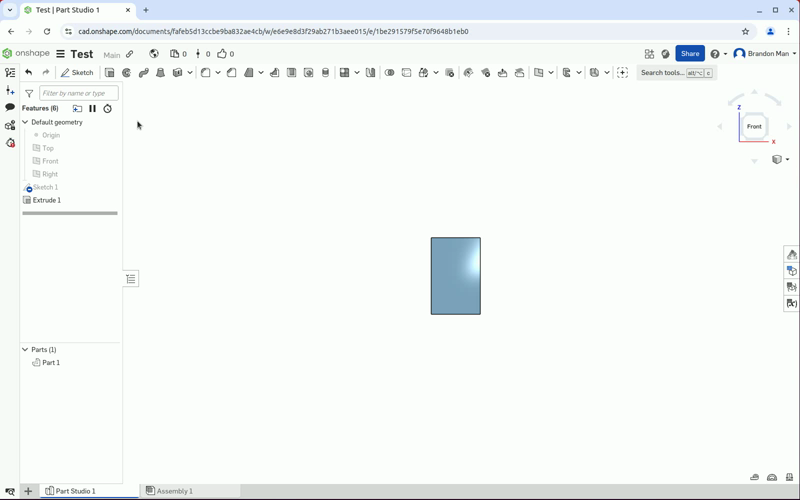
key(shift+h)
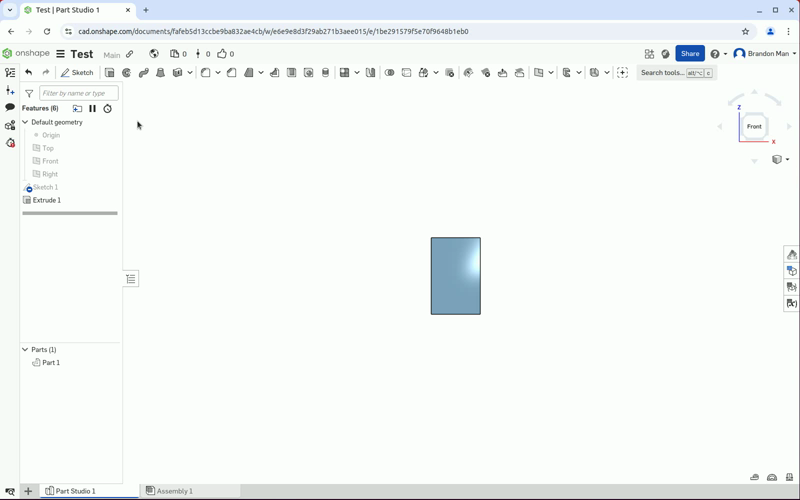
mouse_move(73, 189)
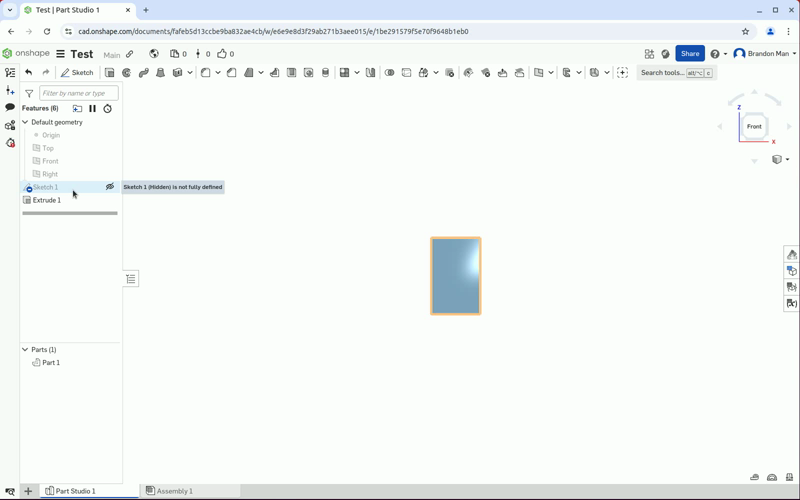
click(73, 189)
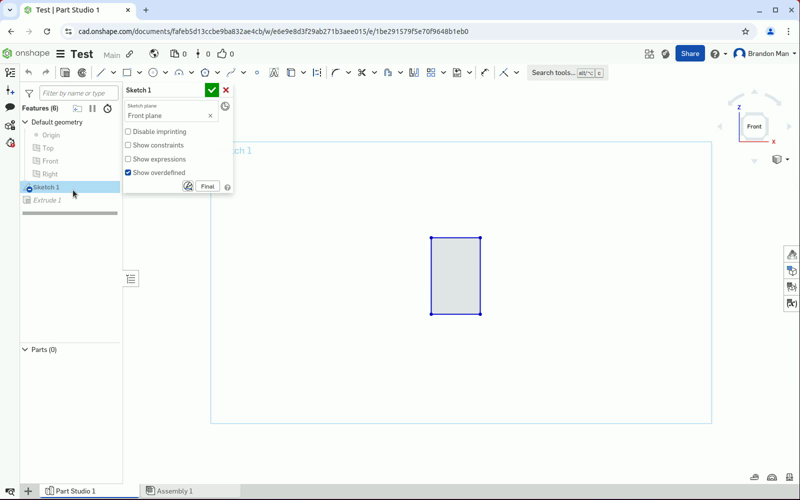
mouse_move(229, 92)
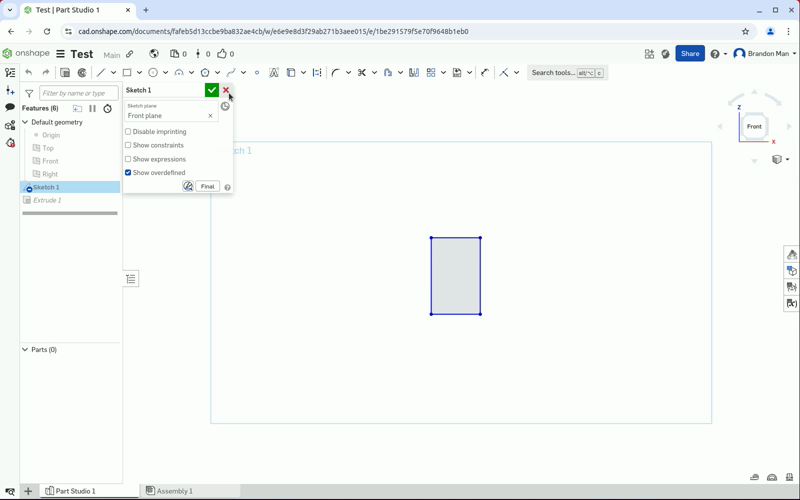
click(229, 92)
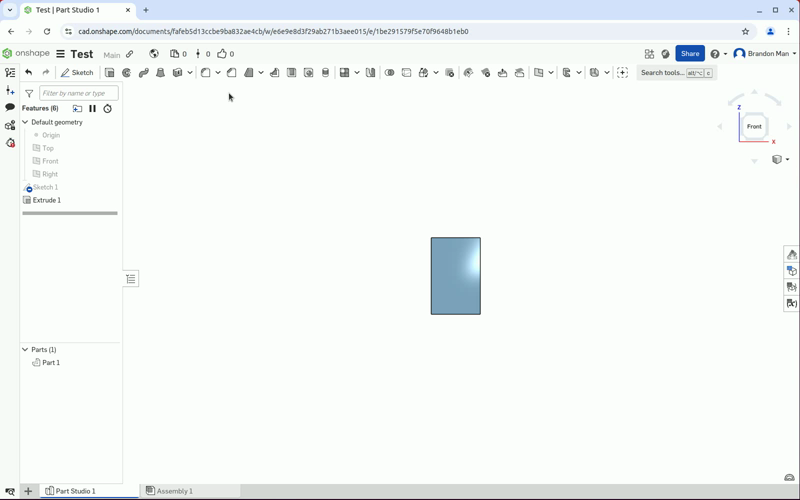
mouse_move(73, 352)
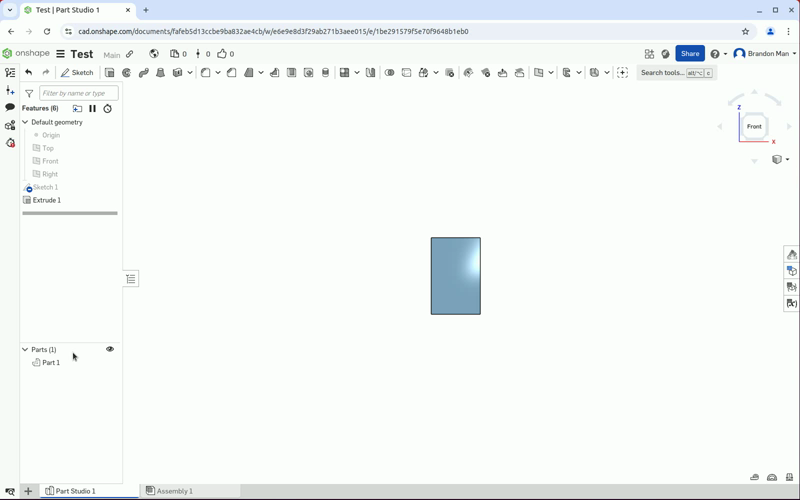
key(y)
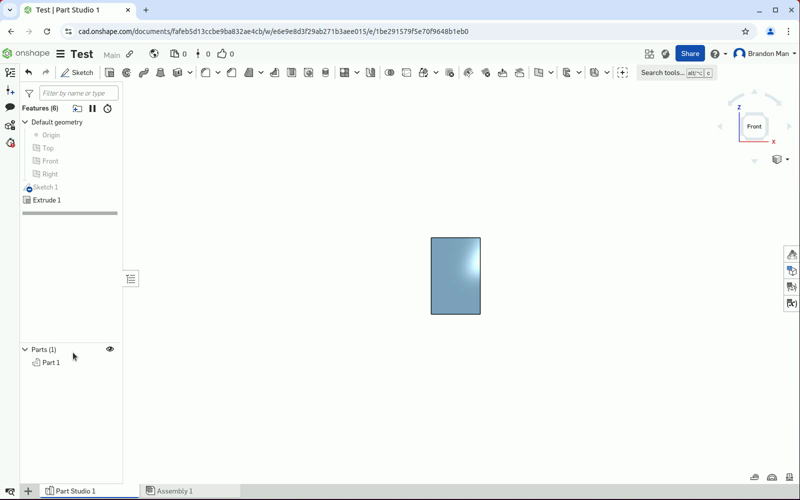
key(shift+p)
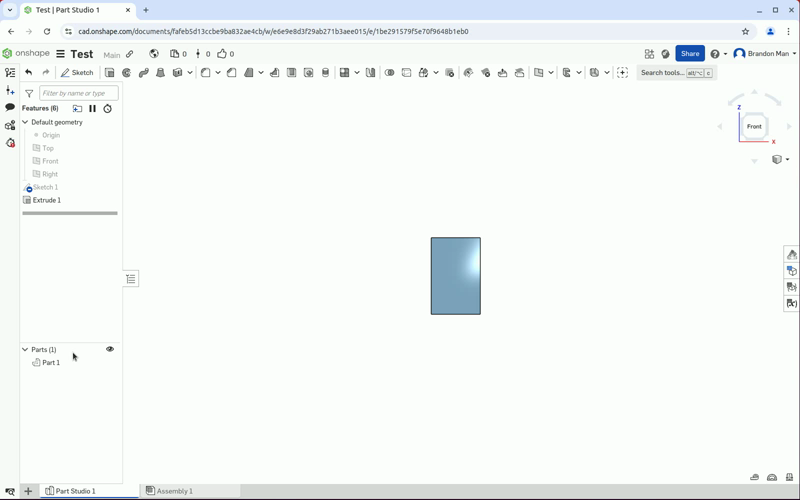
key(space)
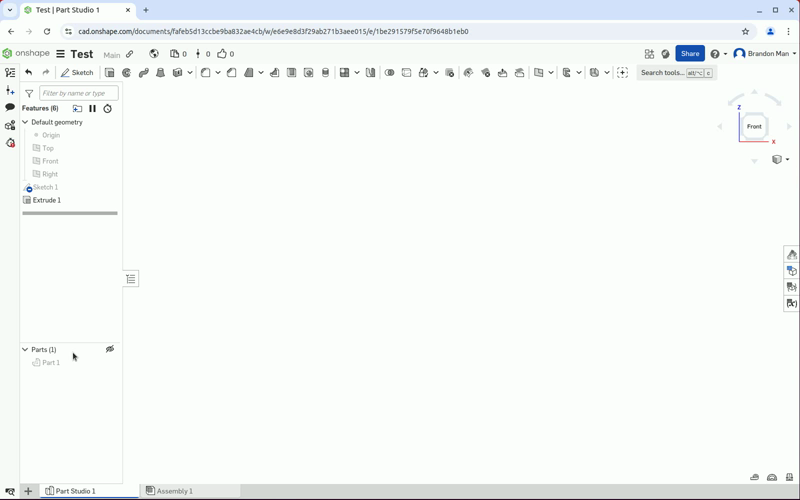
key_down(shift)
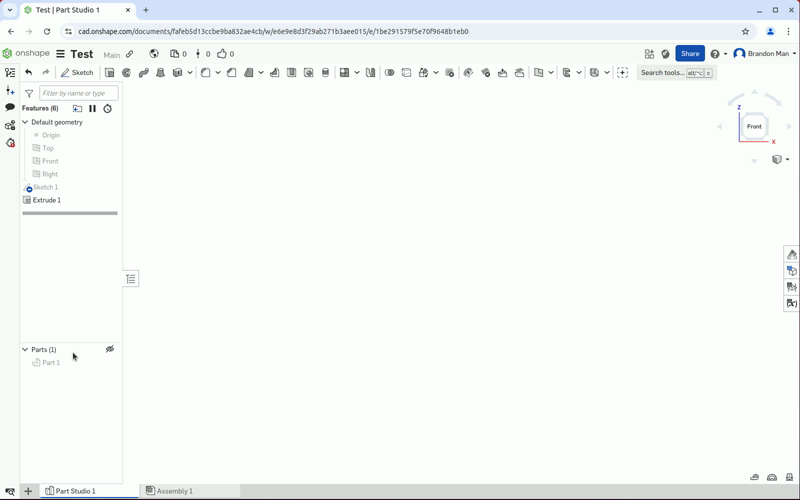
key(left)
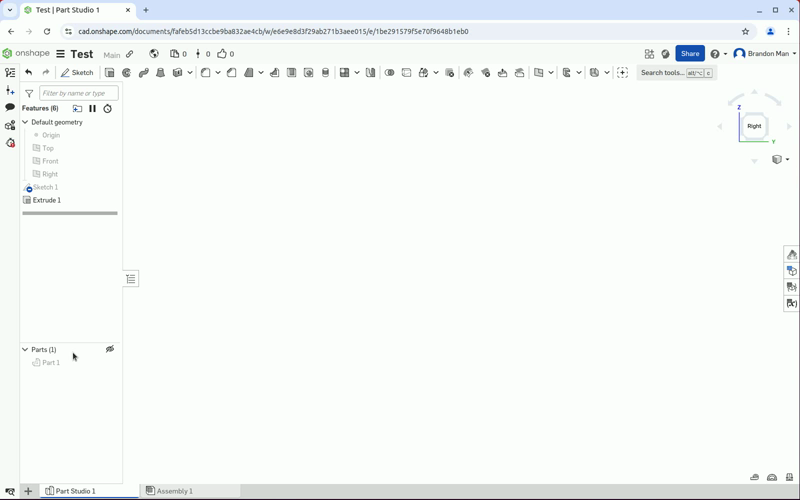
key_up(shift)
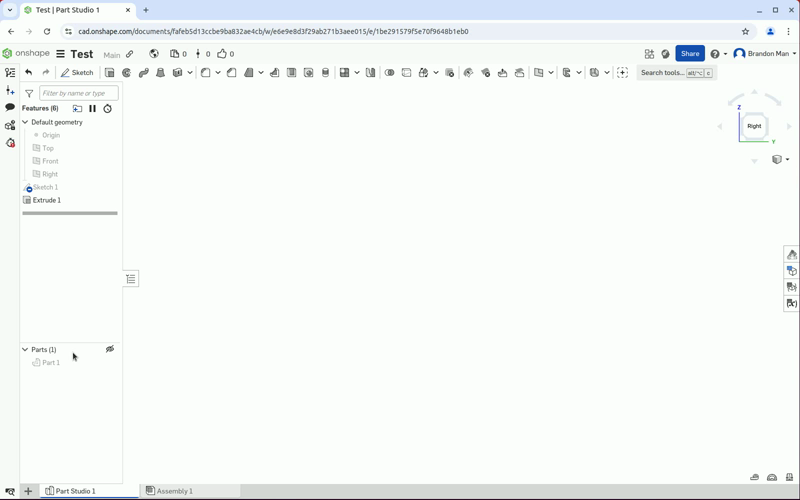
mouse_move(73, 352)
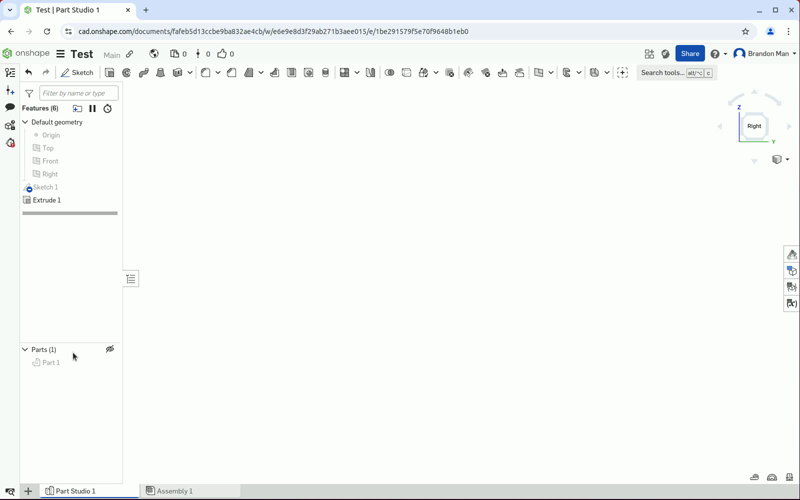
key(shift+y)
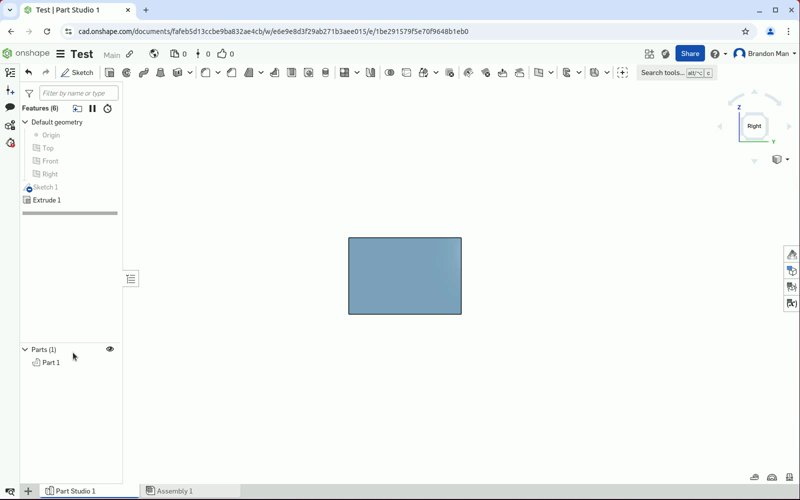
mouse_move(541, 75)
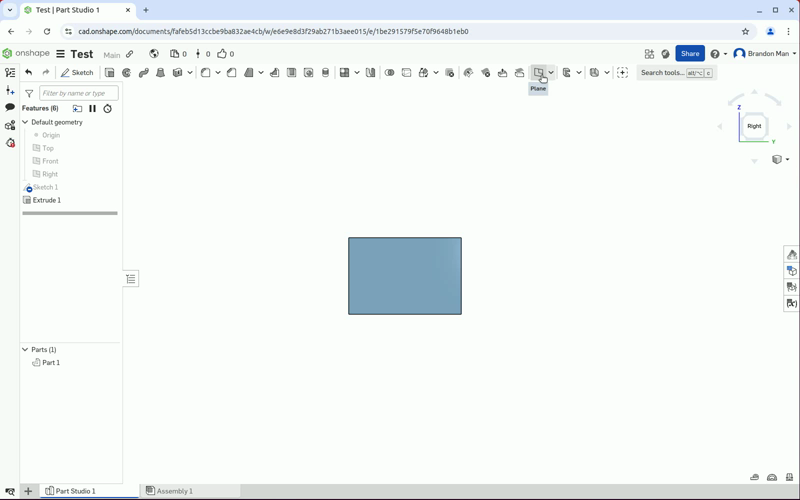
click(541, 75)
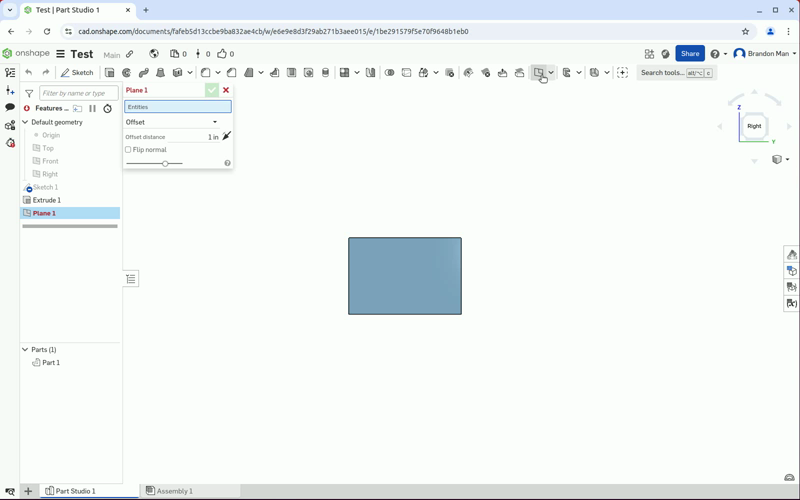
mouse_move(73, 176)
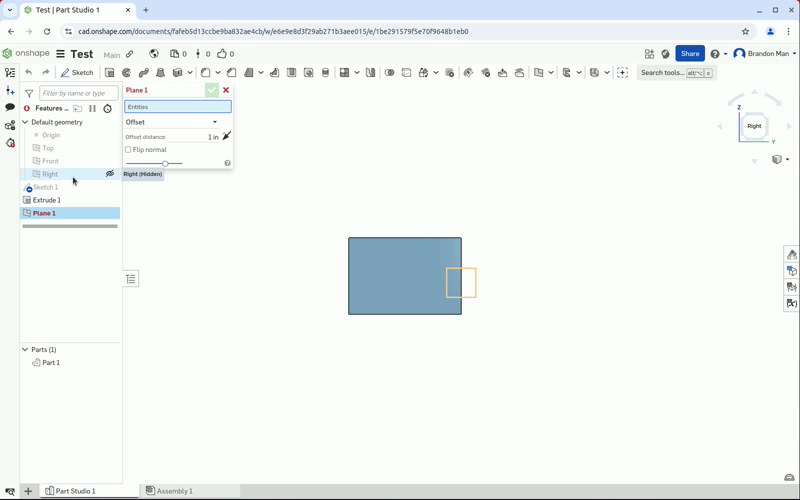
click(73, 176)
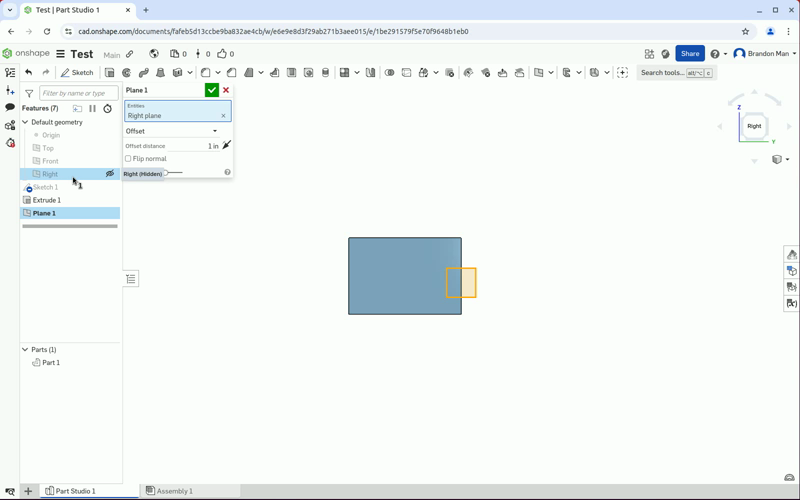
key(tab, 2)
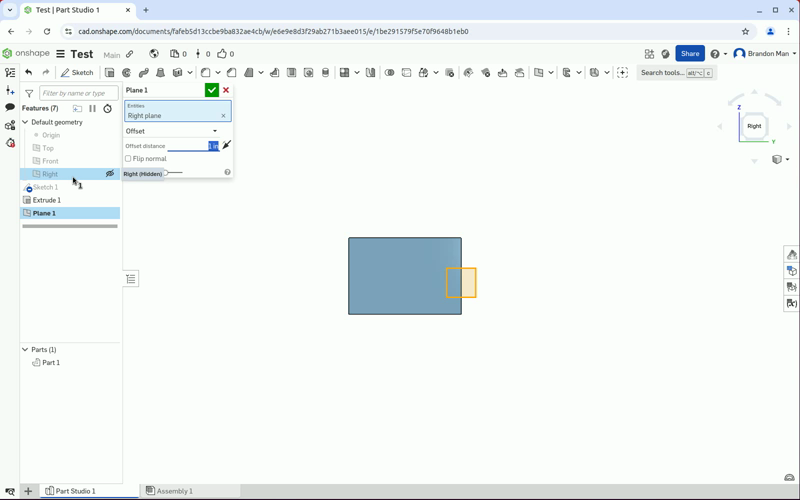
text(6.008)
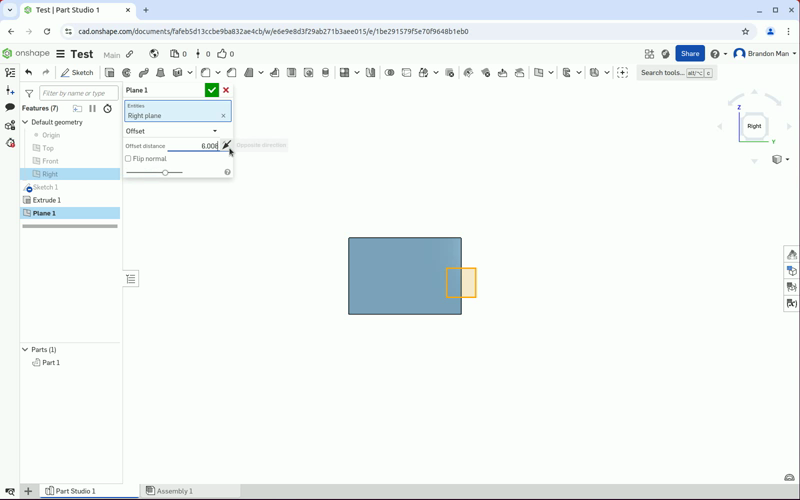
mouse_move(229, 147)
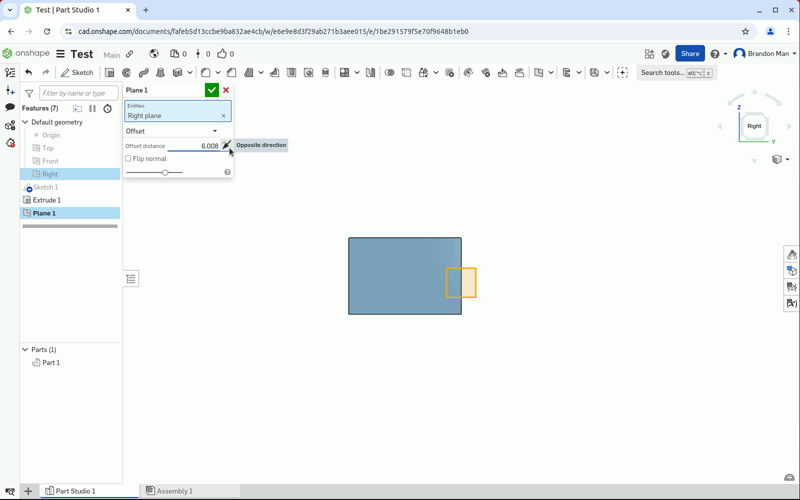
click(229, 147)
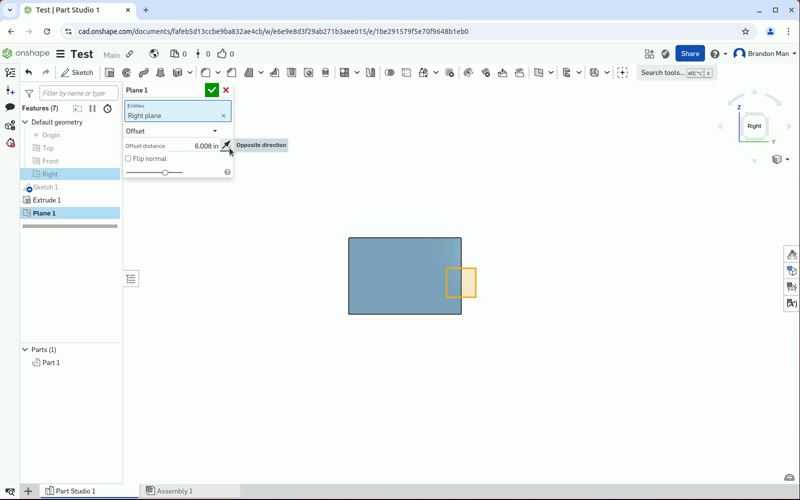
key(enter, 2)
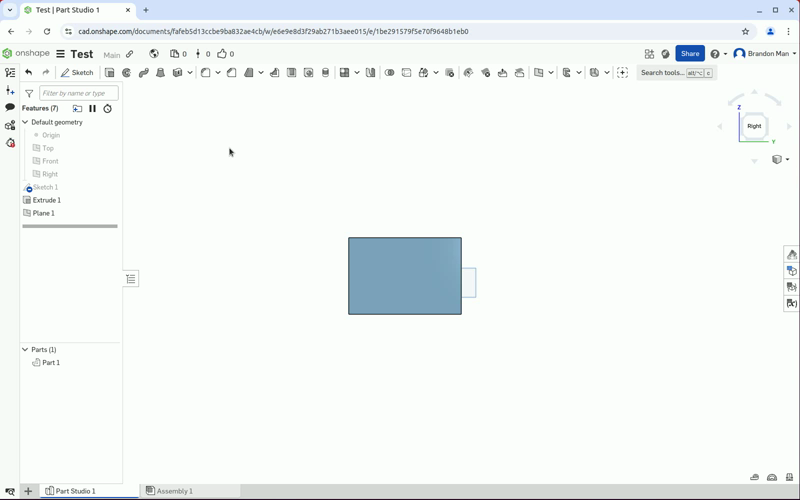
key(shift+s)
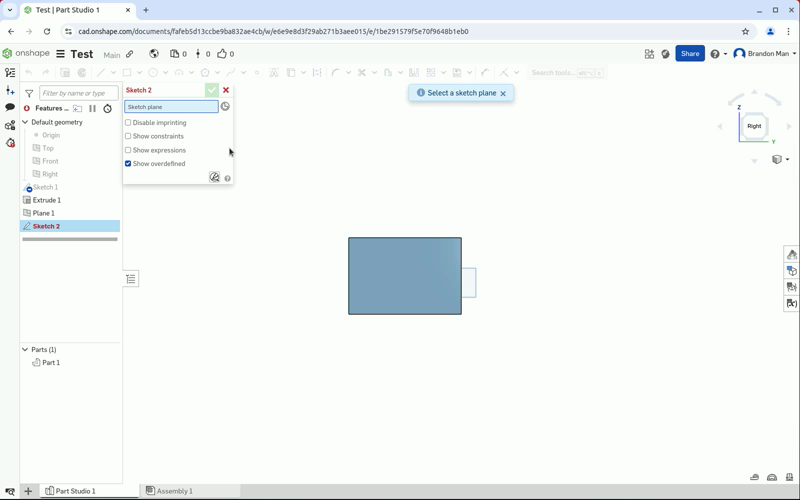
mouse_move(73, 215)
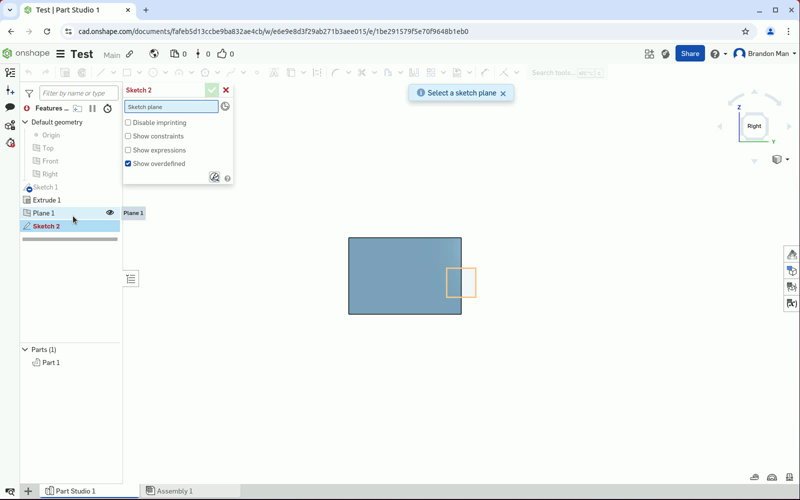
click(73, 215)
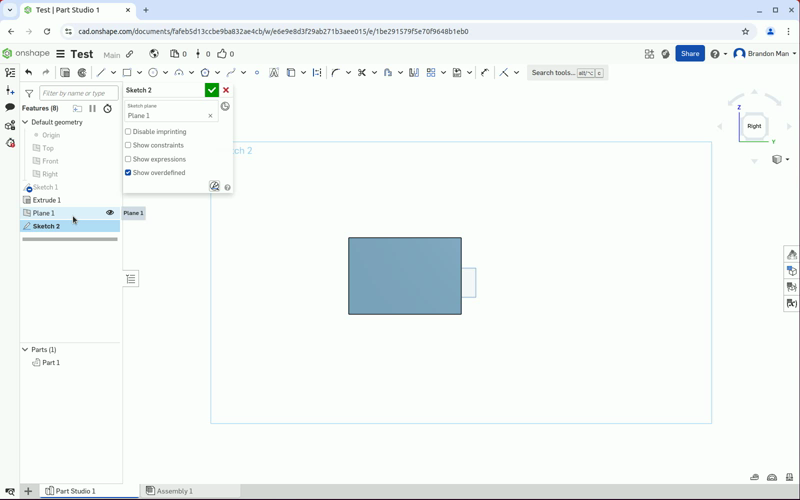
mouse_move(73, 352)
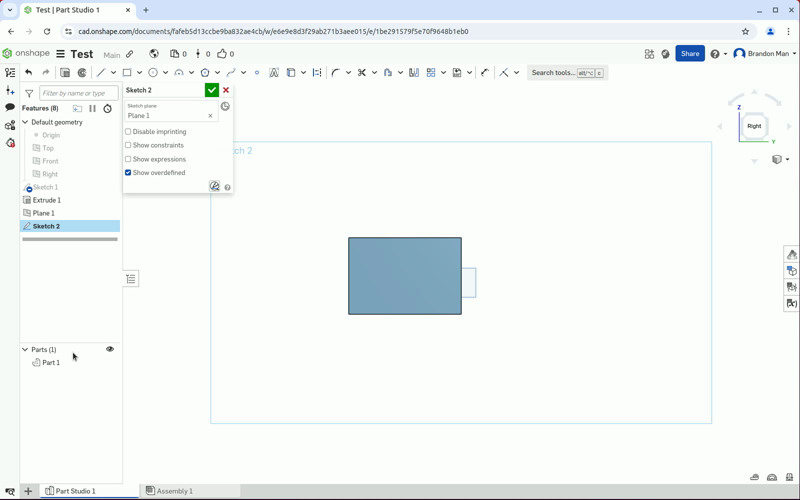
key(y)
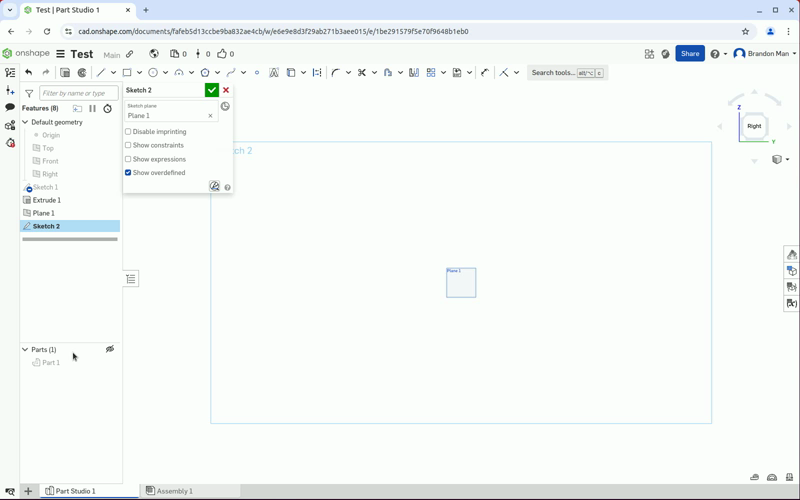
key(c)
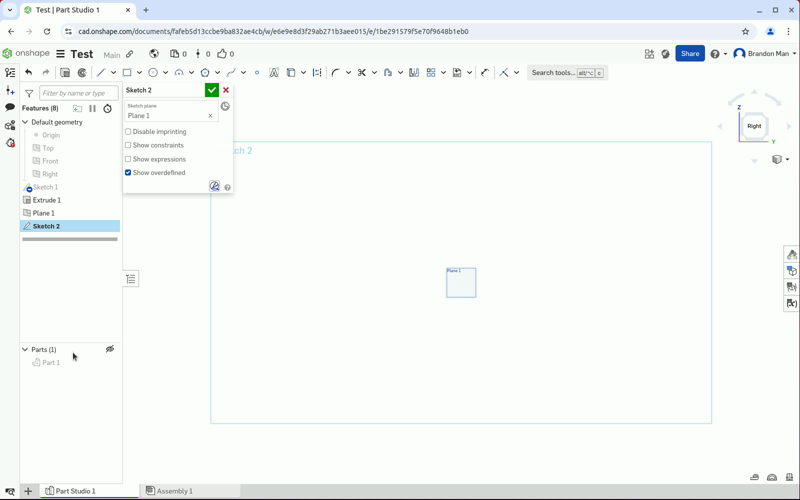
key_down(shift)
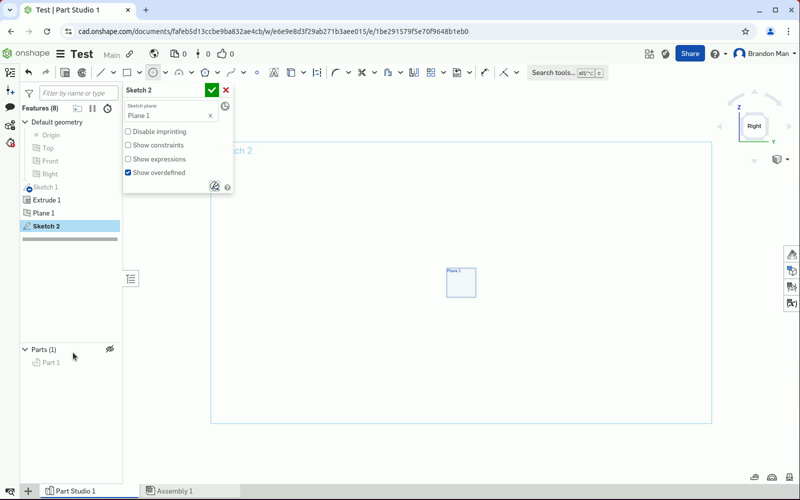
mouse_move(423, 262)
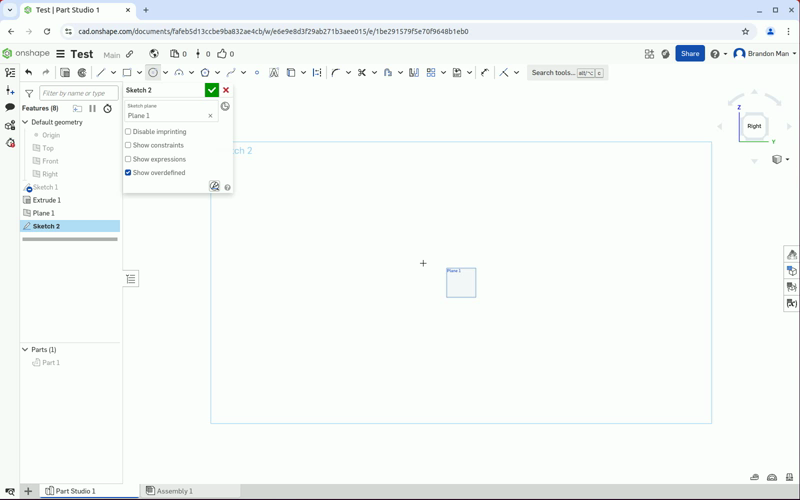
click(423, 262)
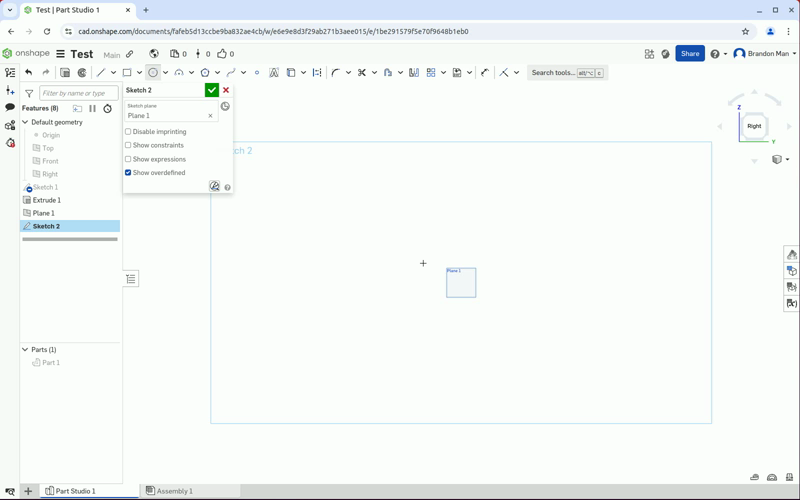
key_up(shift)
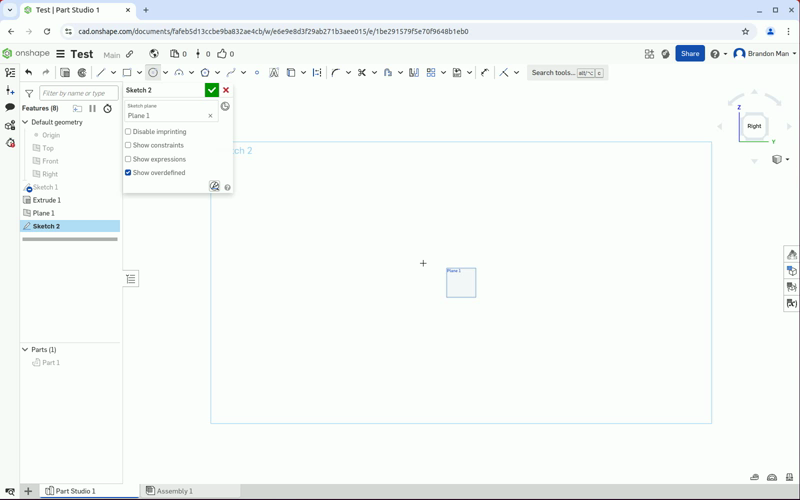
mouse_move(444, 262)
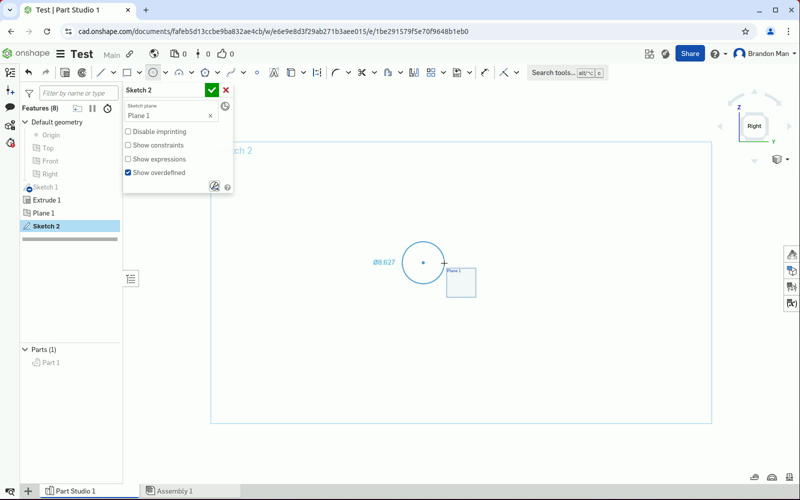
click(444, 262)
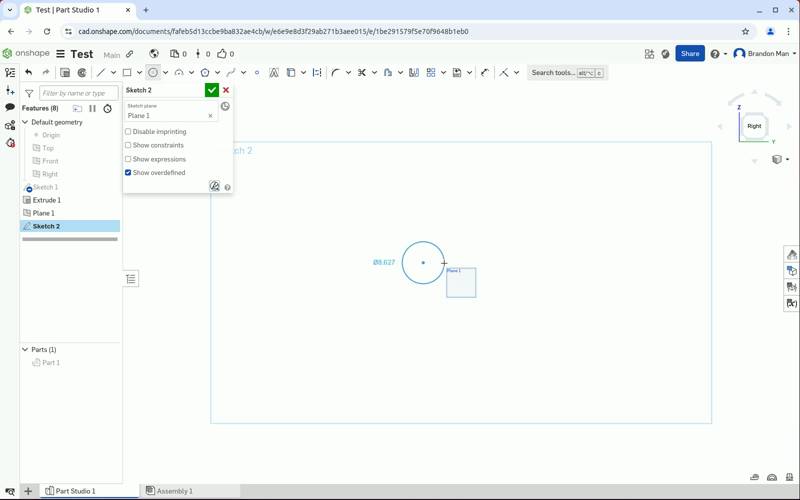
key(esc)
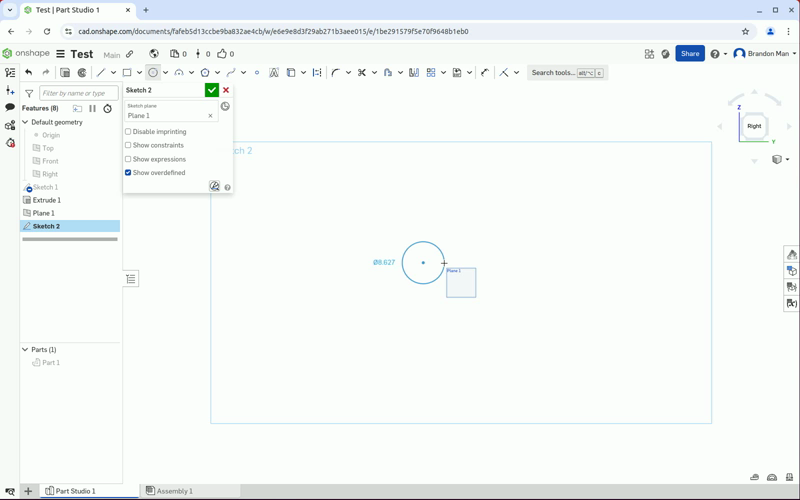
mouse_move(410, 262)
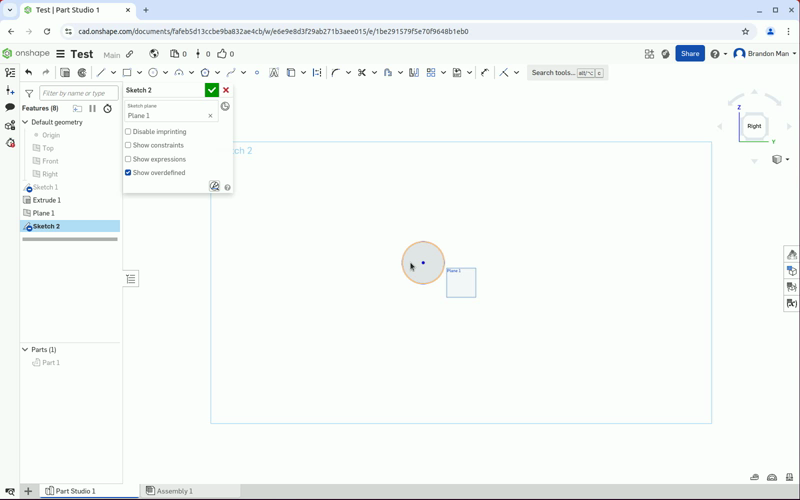
scroll(6)
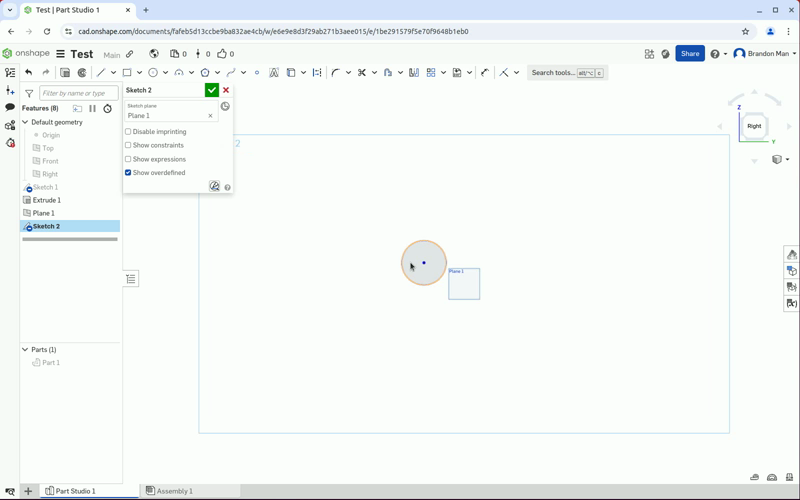
scroll(6)
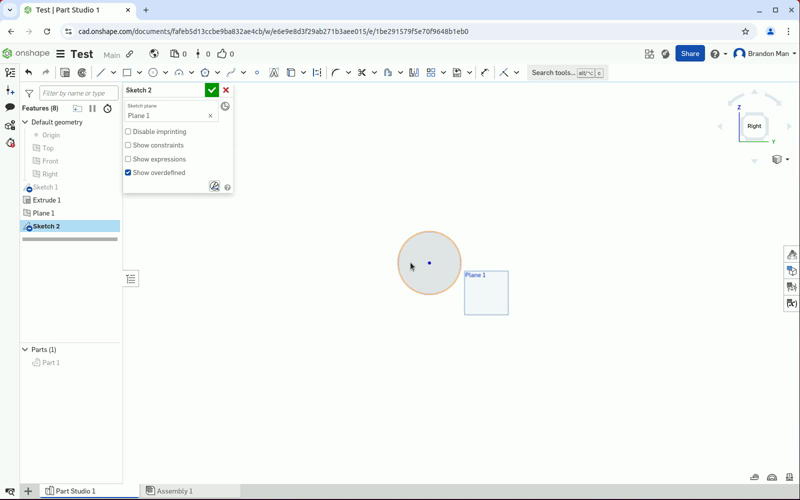
scroll(6)
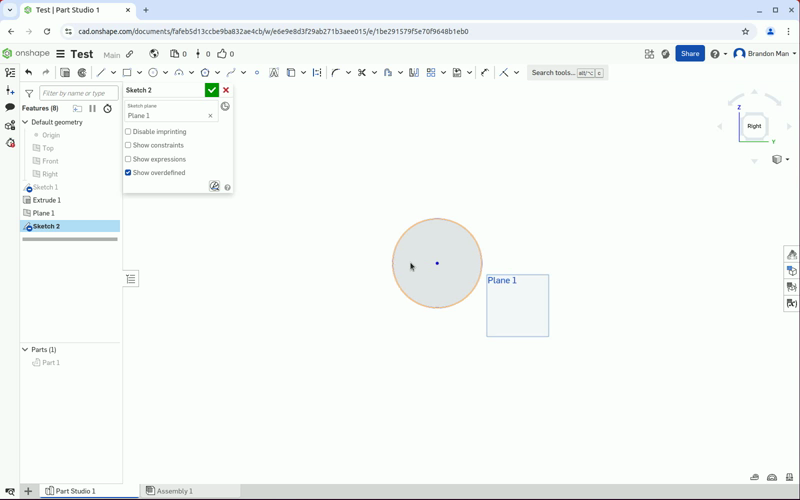
scroll(6)
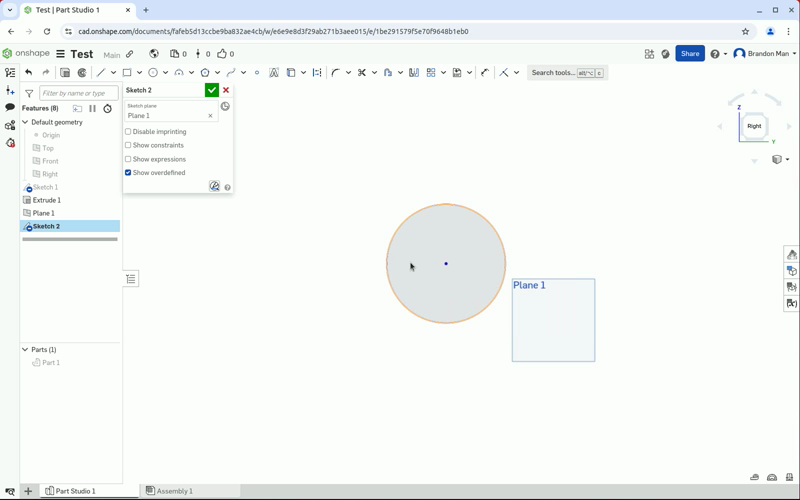
scroll(6)
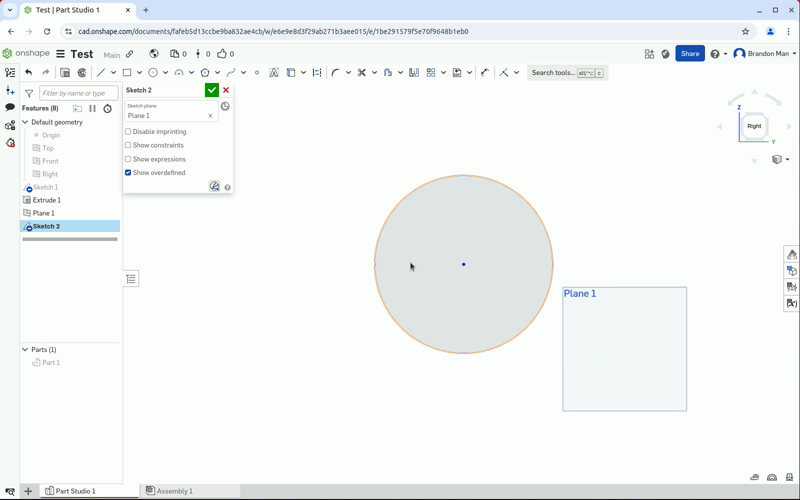
scroll(6)
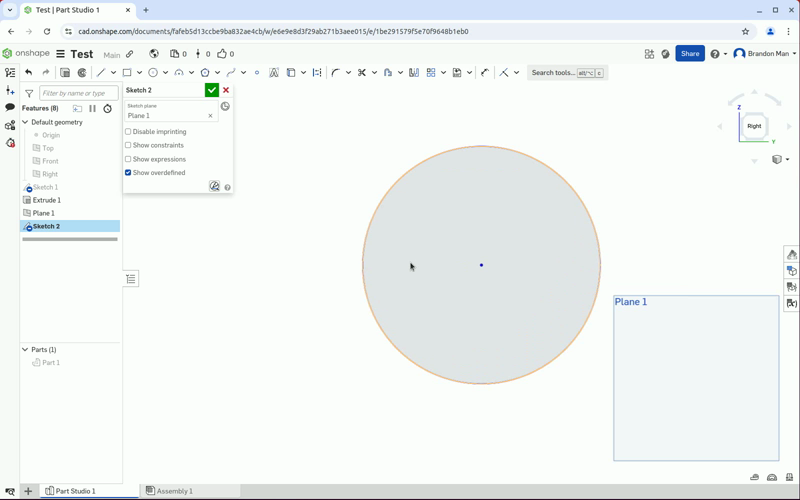
scroll(6)
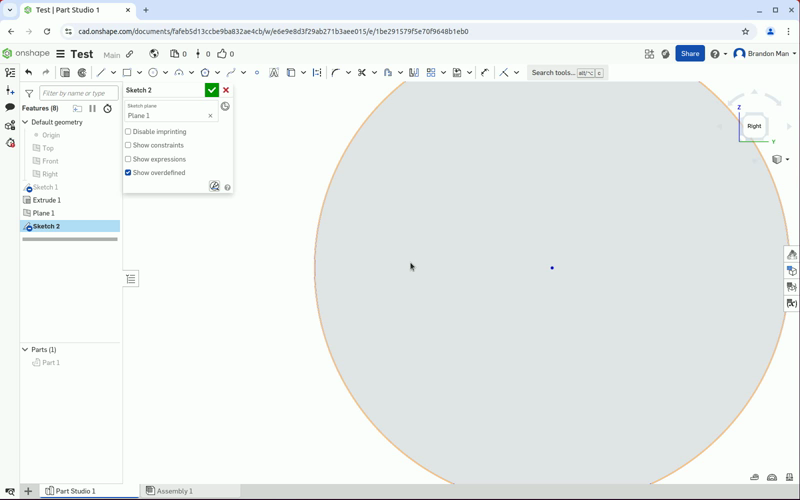
click(410, 262)
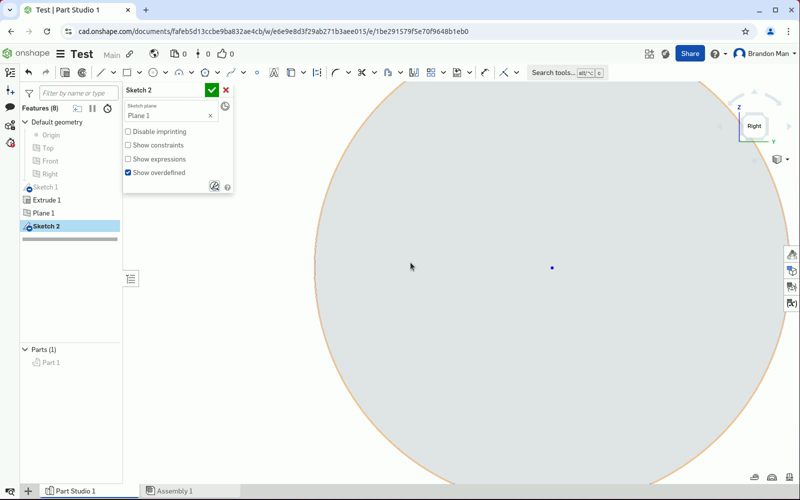
scroll(-6)
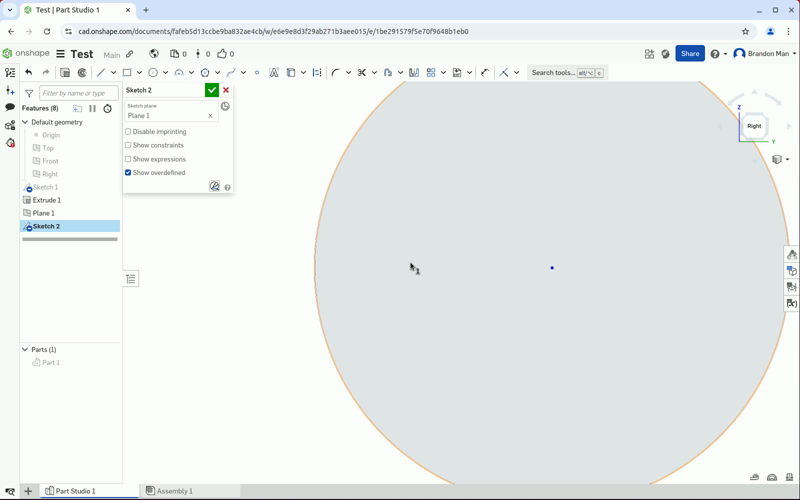
scroll(-6)
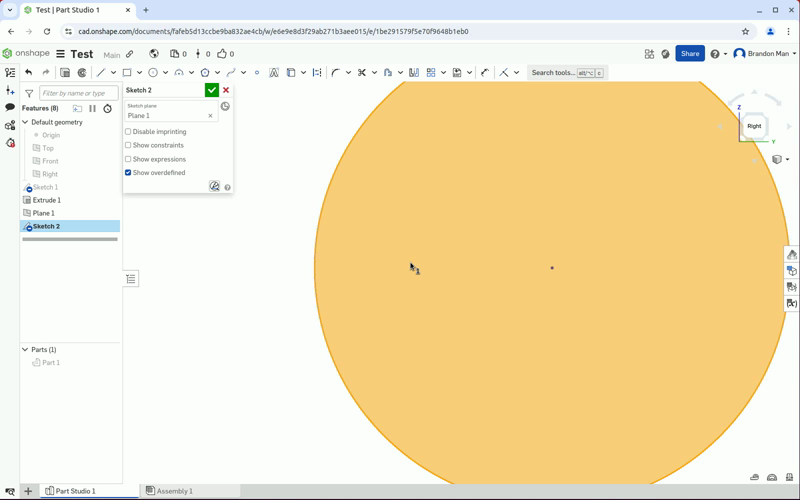
scroll(-6)
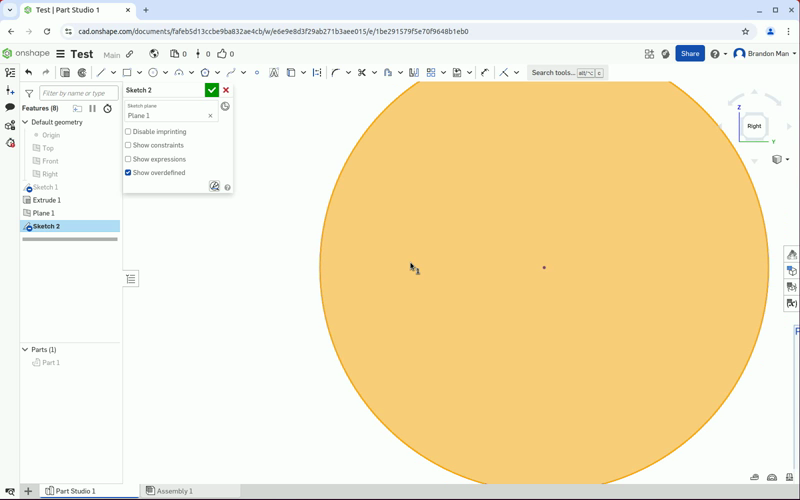
scroll(-6)
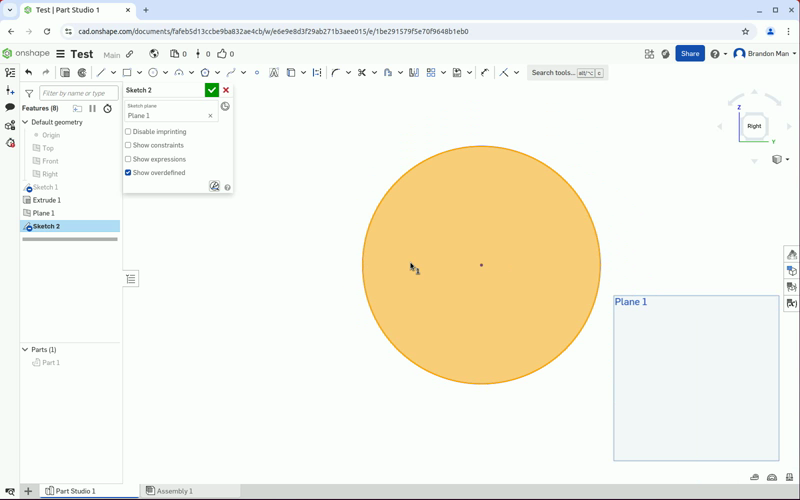
scroll(-6)
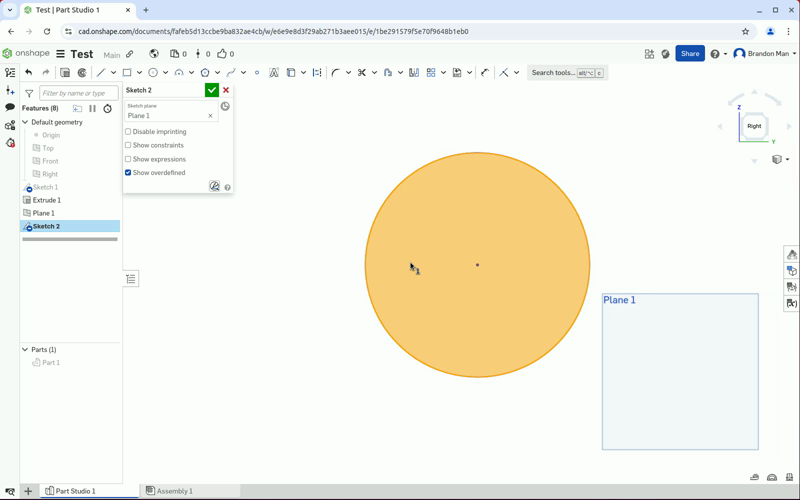
scroll(-6)
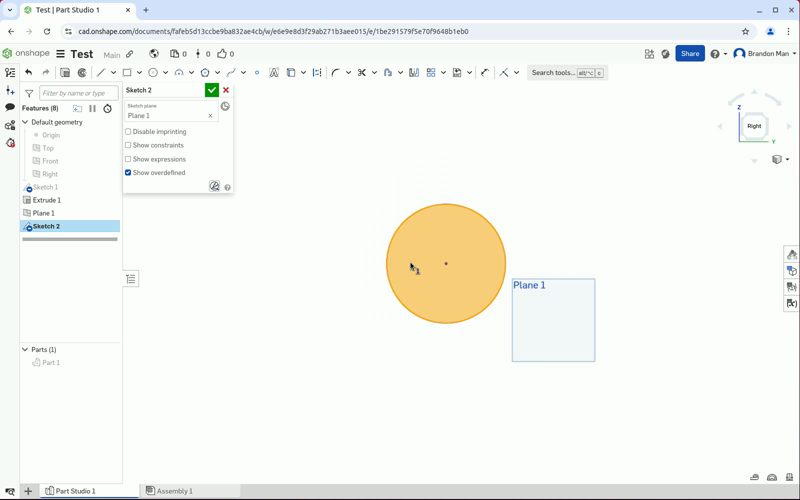
scroll(-6)
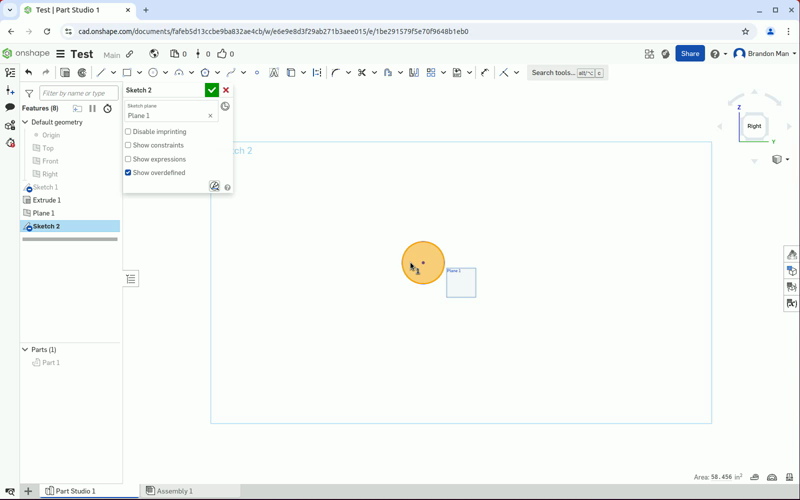
mouse_move(73, 352)
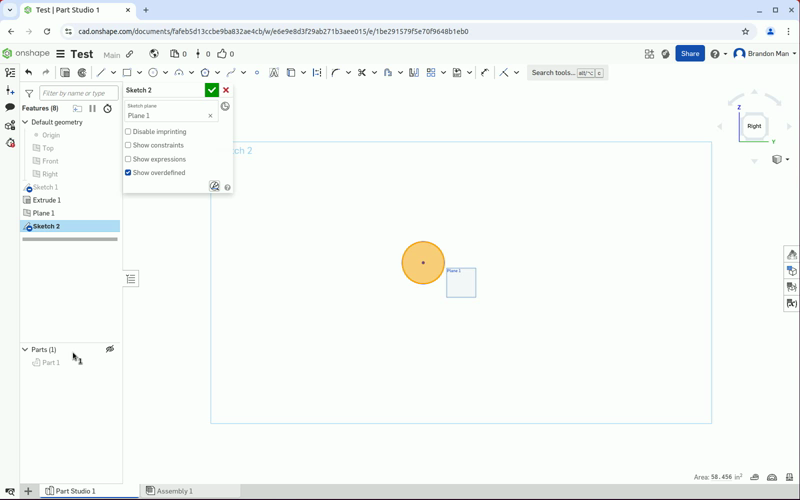
key(shift+y)
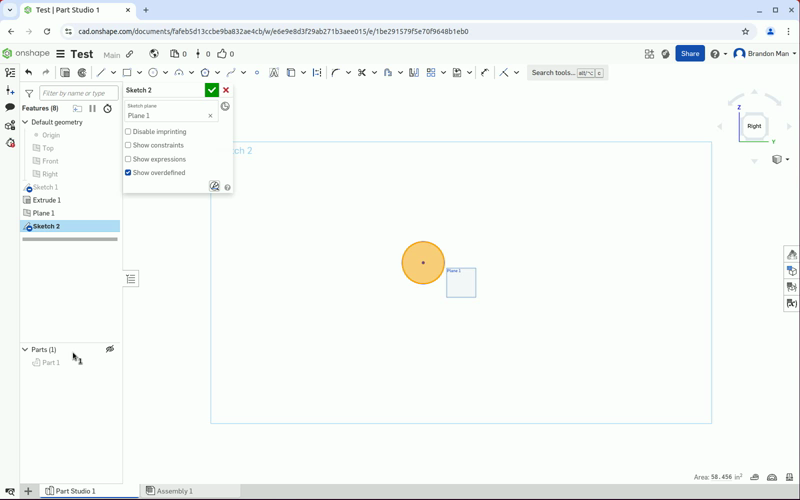
key(shift+e)
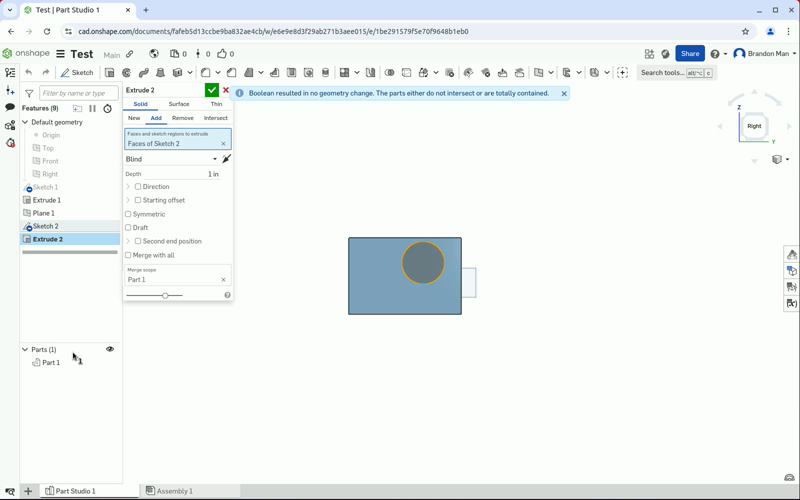
mouse_move(143, 106)
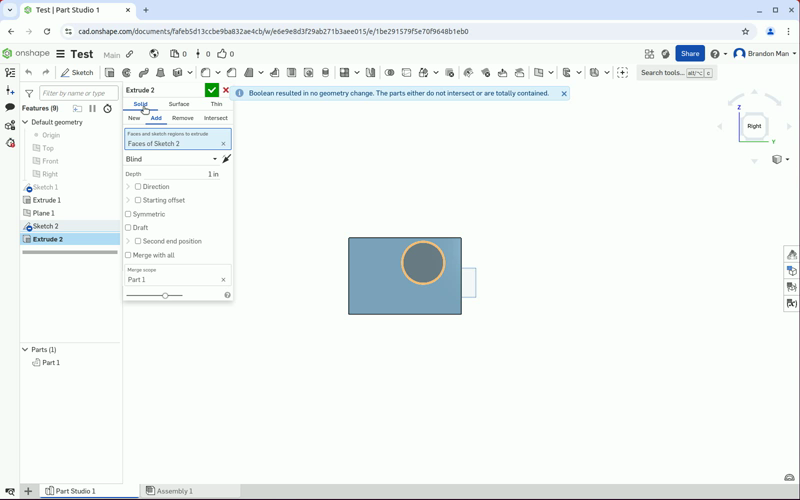
click(143, 106)
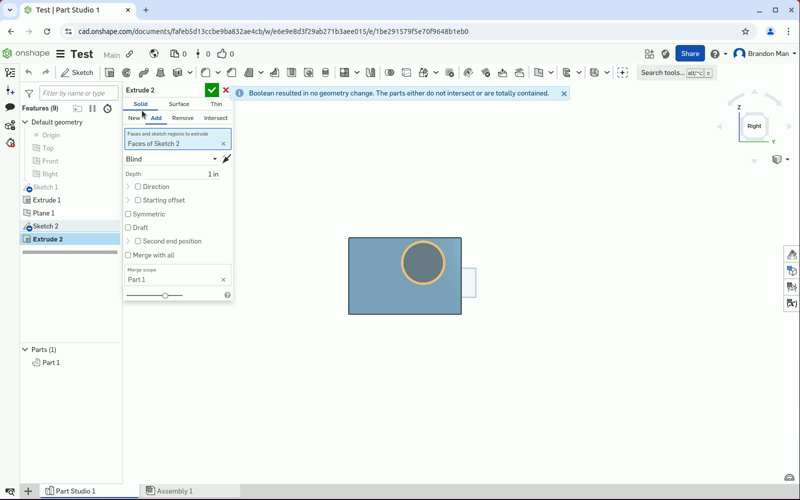
mouse_move(137, 120)
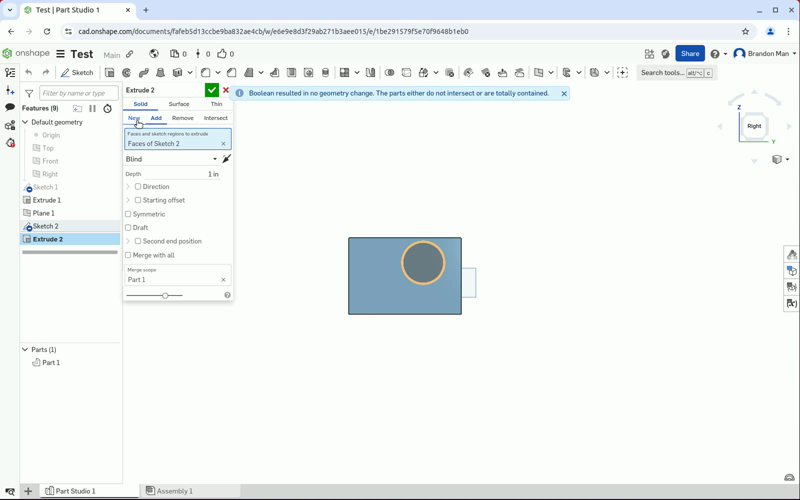
click(137, 120)
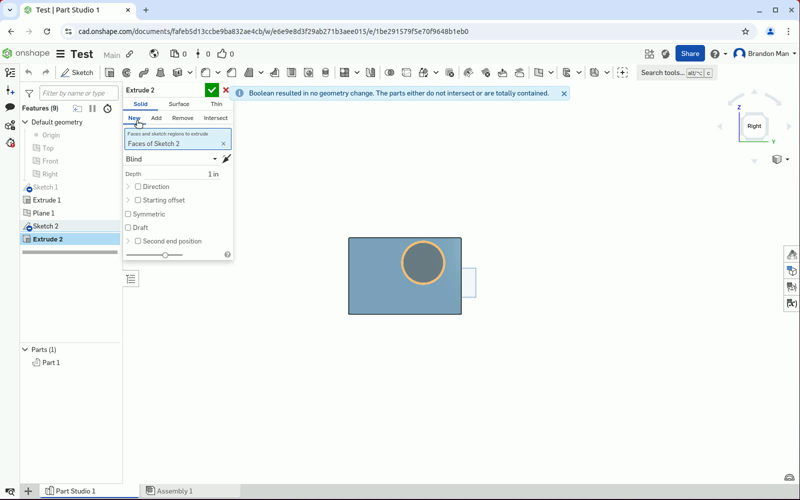
key(tab, 4)
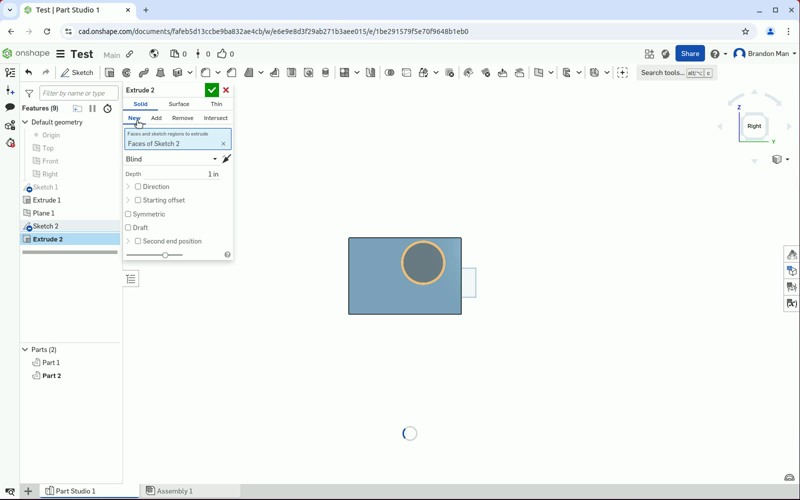
text(3.611)
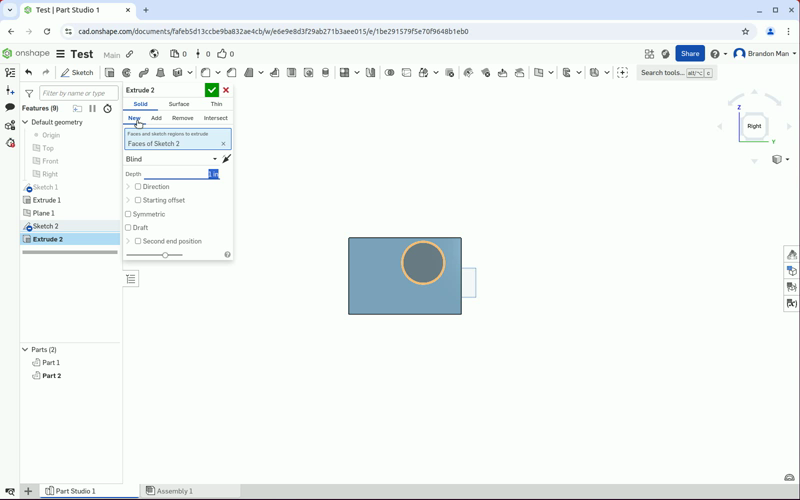
key(enter)
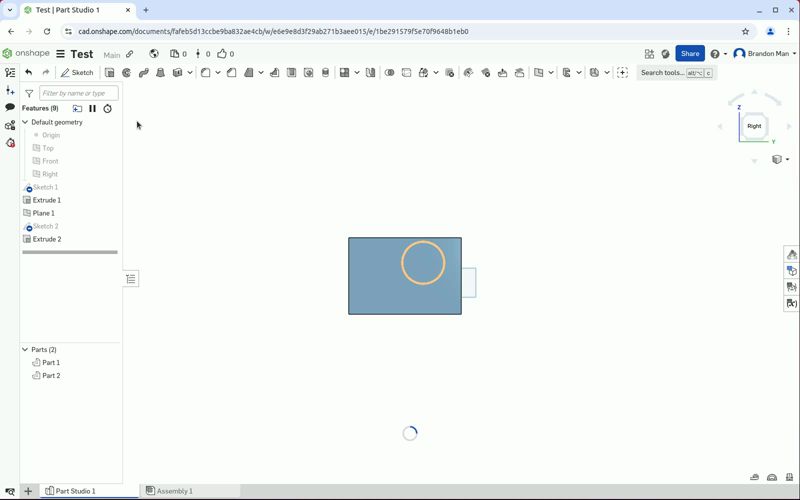
key(shift+h)
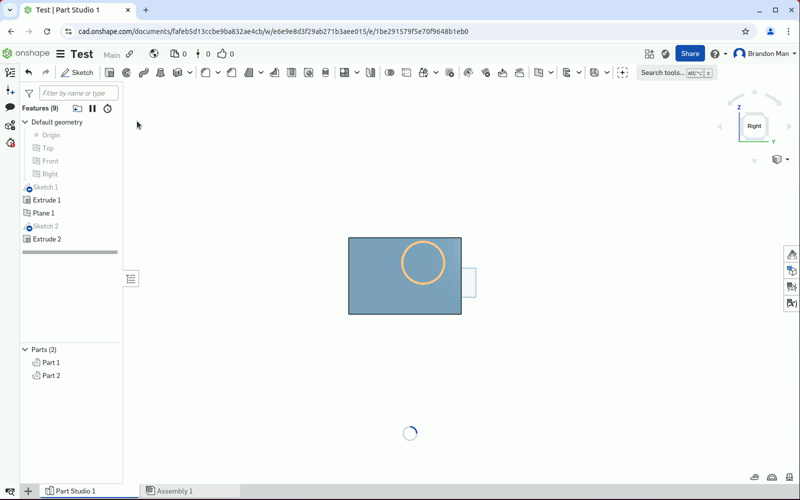
key(shift+h)
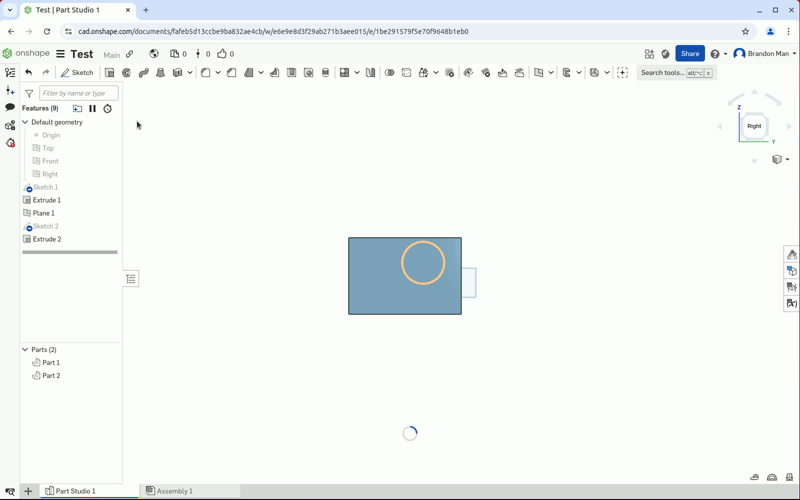
key(shift+7)
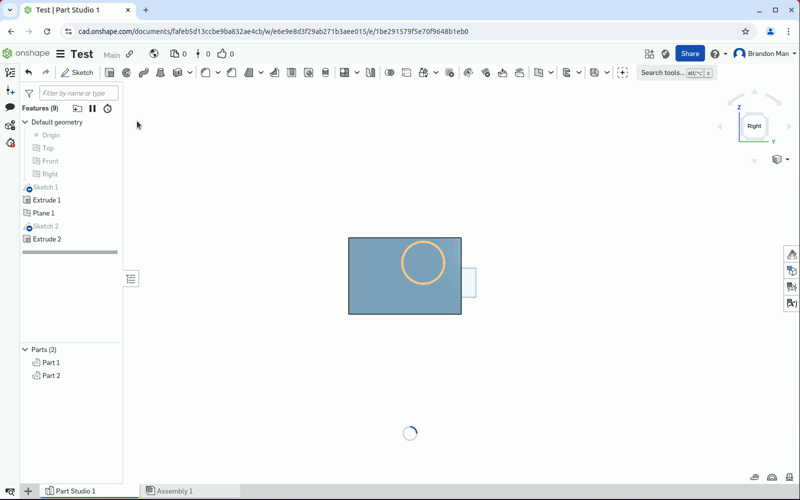
key(right, 2)
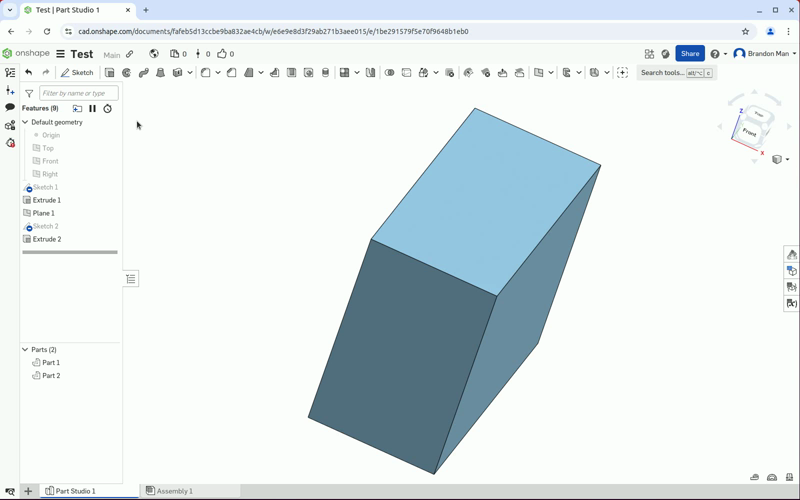
key(down, 2)
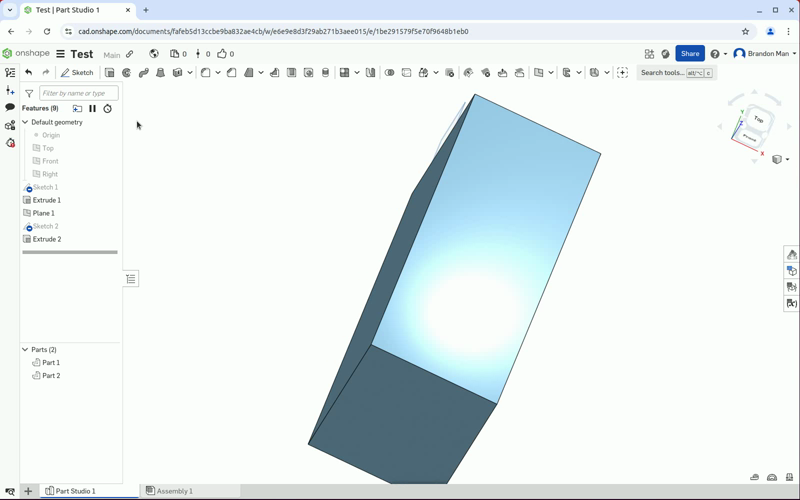
key(up, 2)
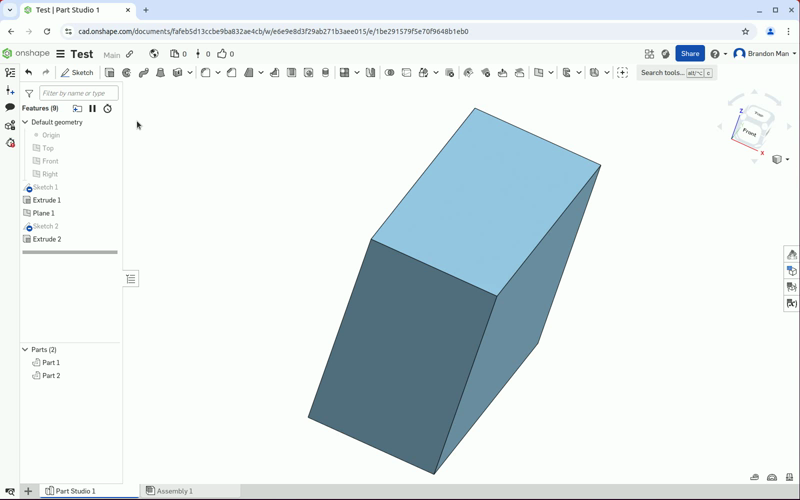
key(left, 2)
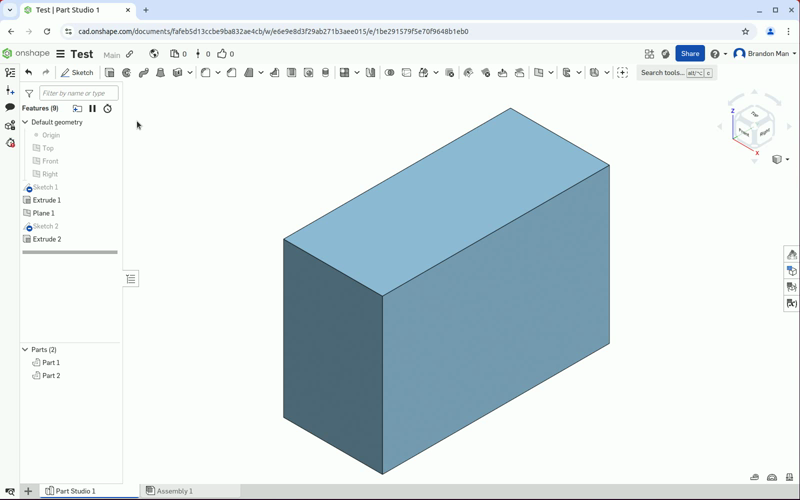
mouse_move(73, 189)
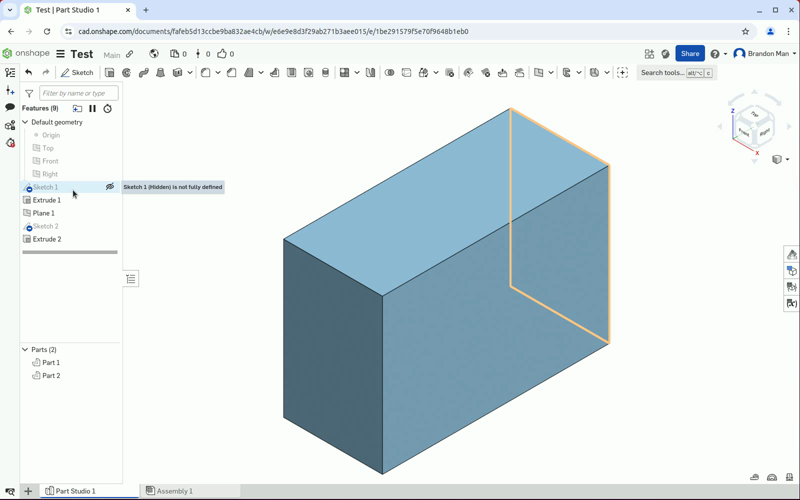
click(73, 189)